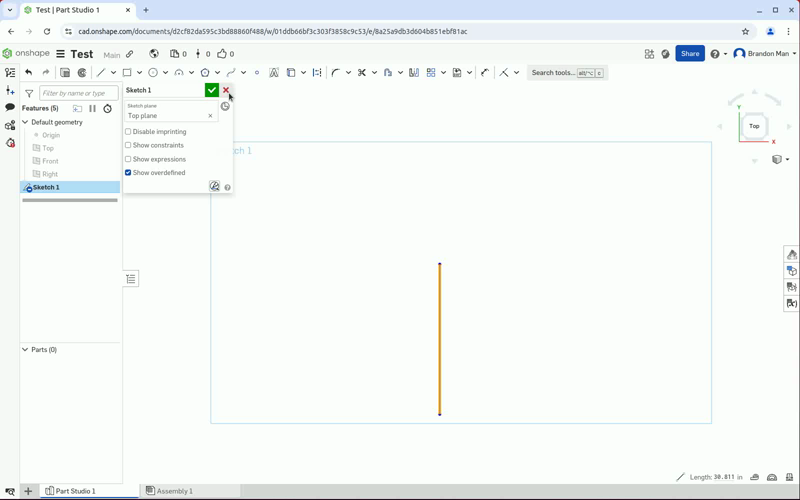
key(shift+h)
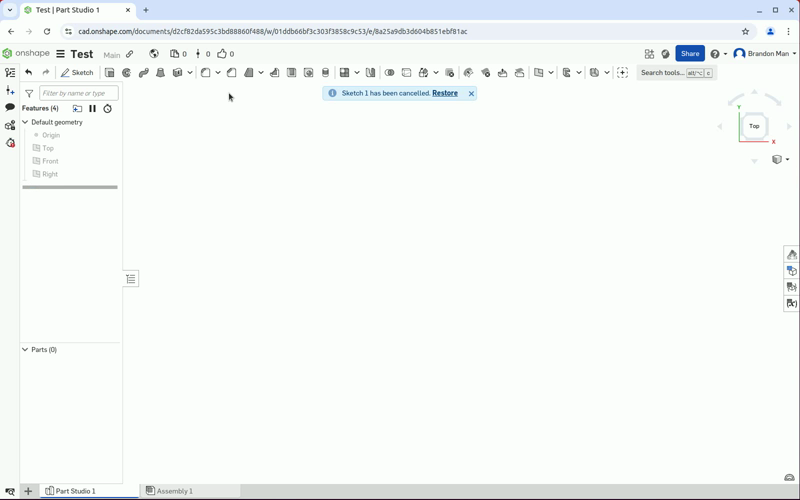
mouse_move(73, 352)
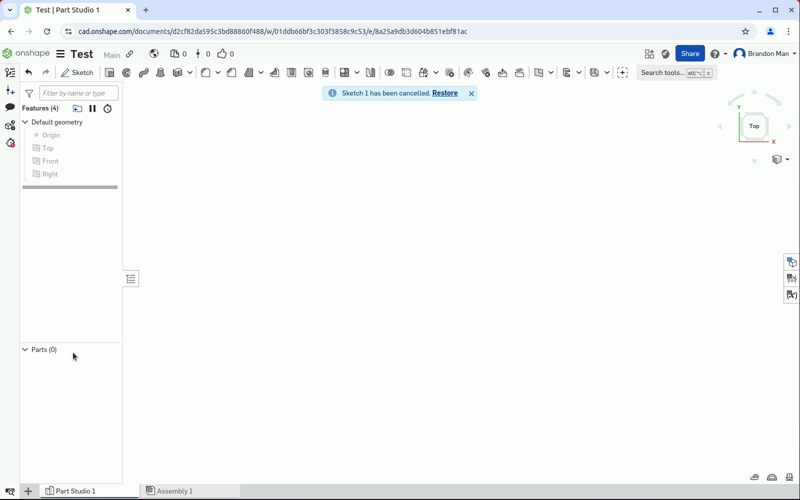
key(y)
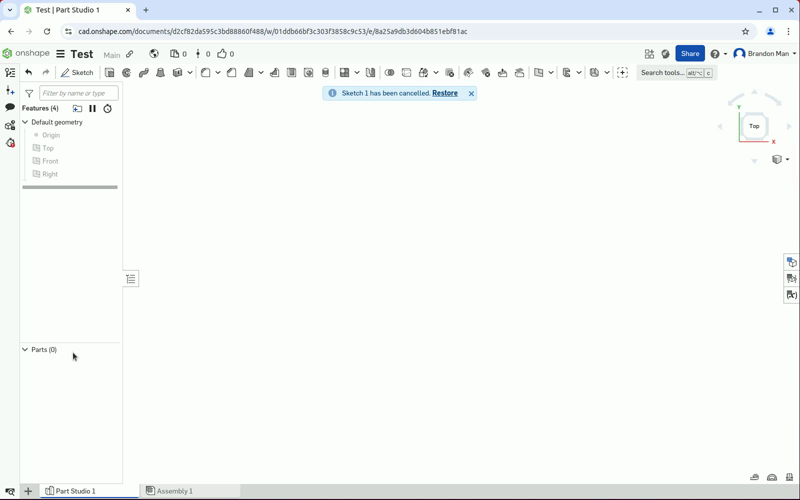
key(shift+p)
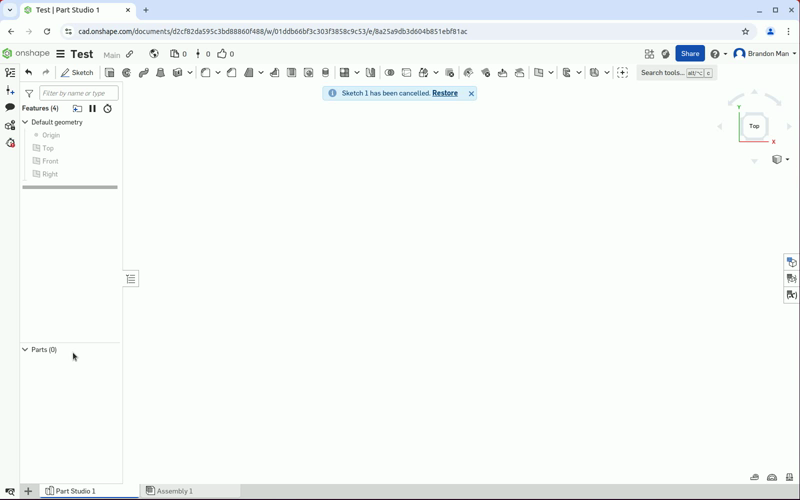
key(space)
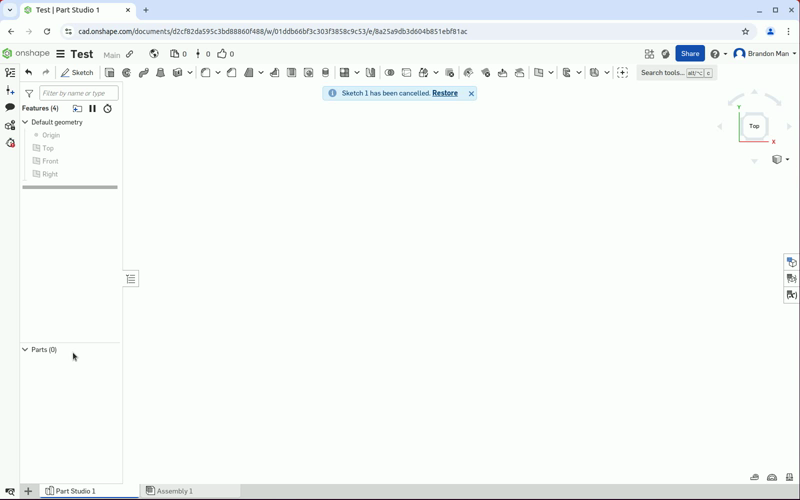
key_down(shift)
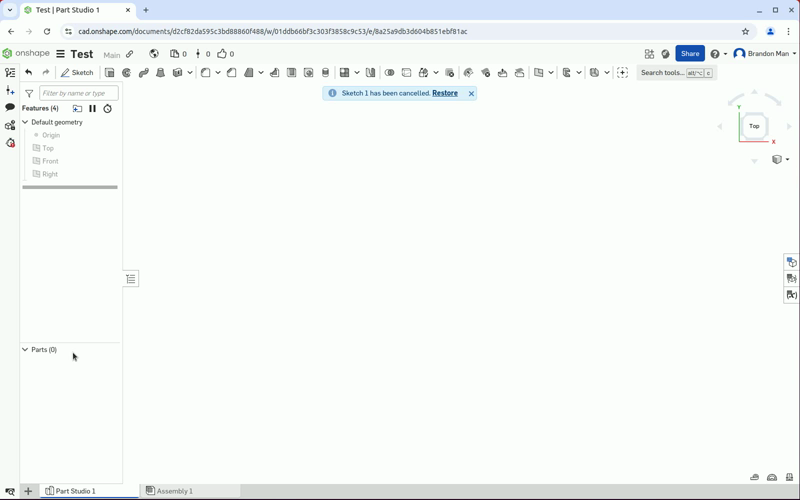
key(up)
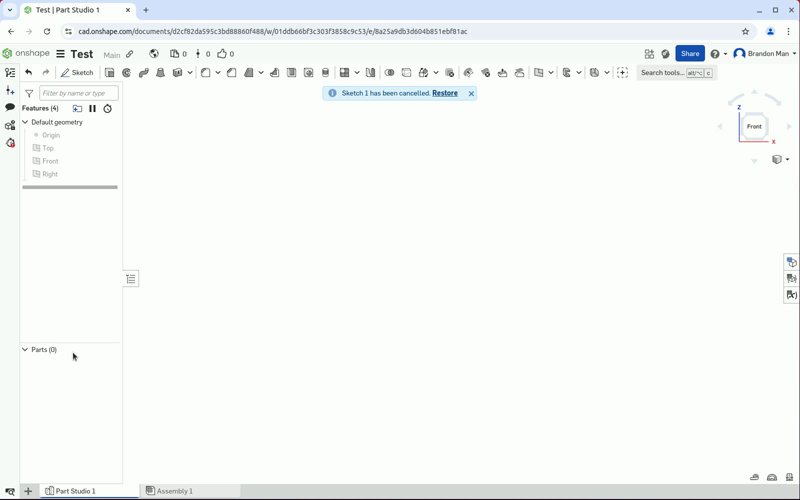
key_up(shift)
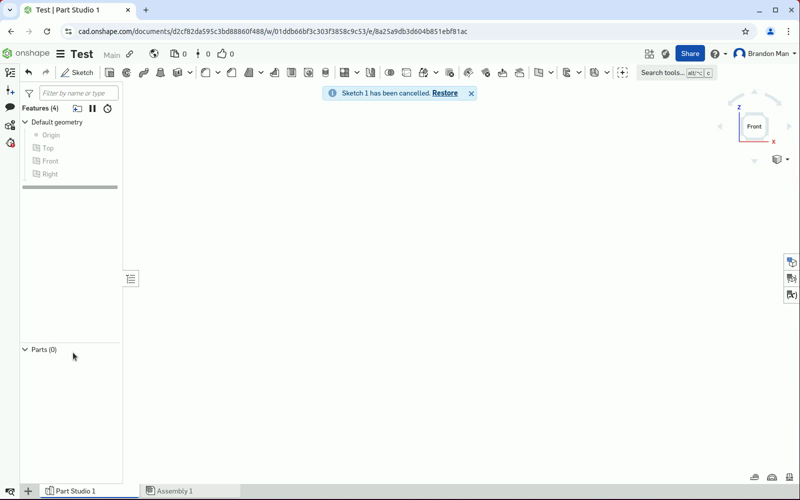
mouse_move(73, 352)
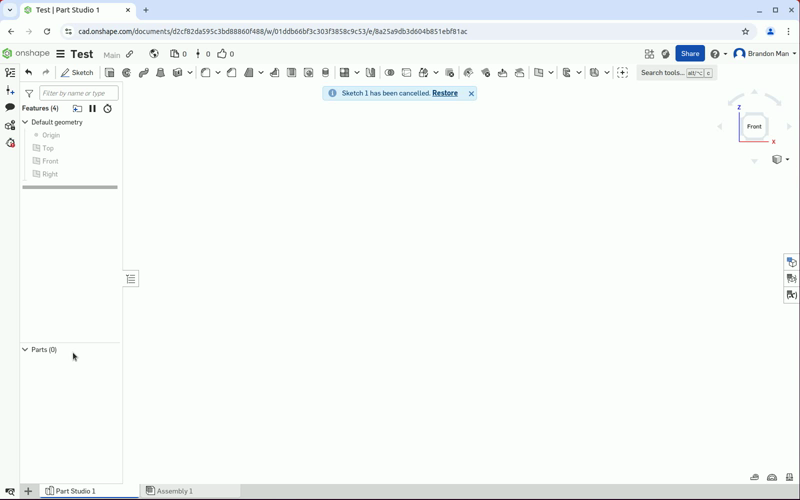
key(shift+y)
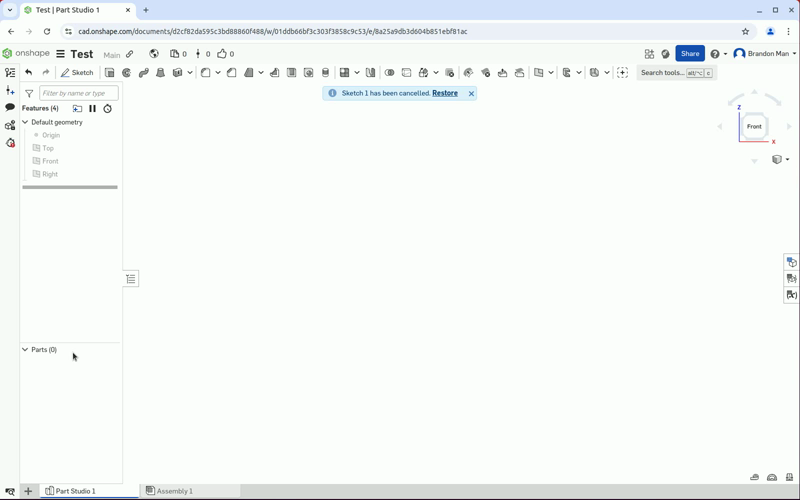
key(shift+s)
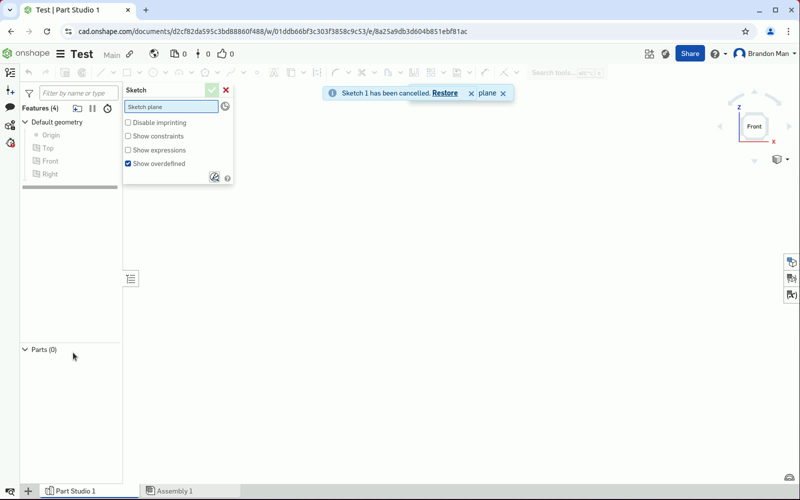
mouse_move(73, 163)
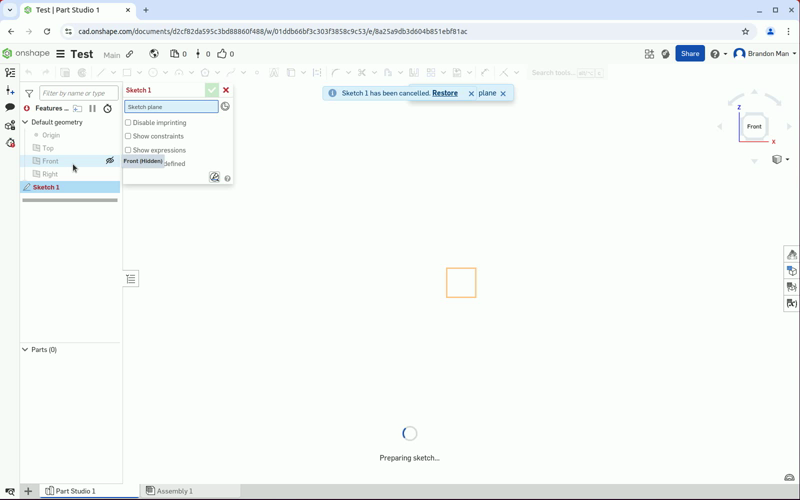
click(73, 163)
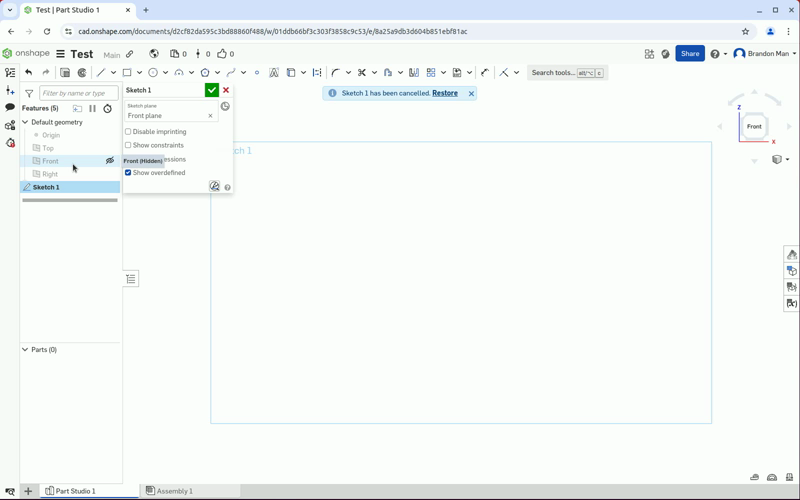
mouse_move(73, 352)
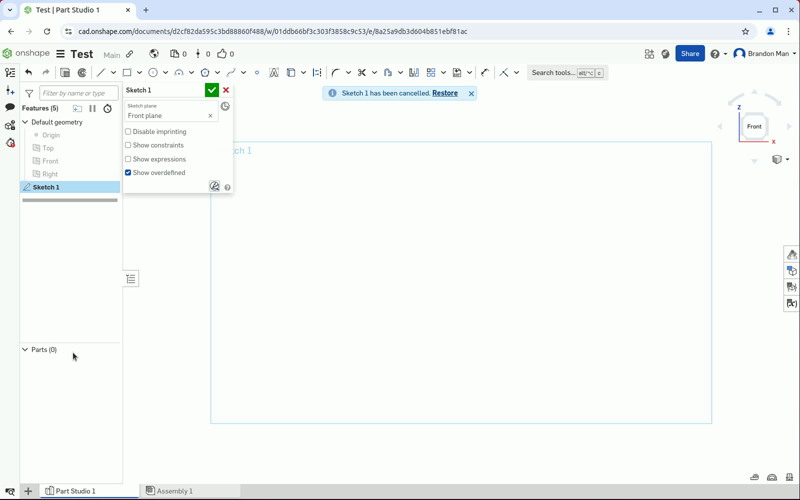
key(y)
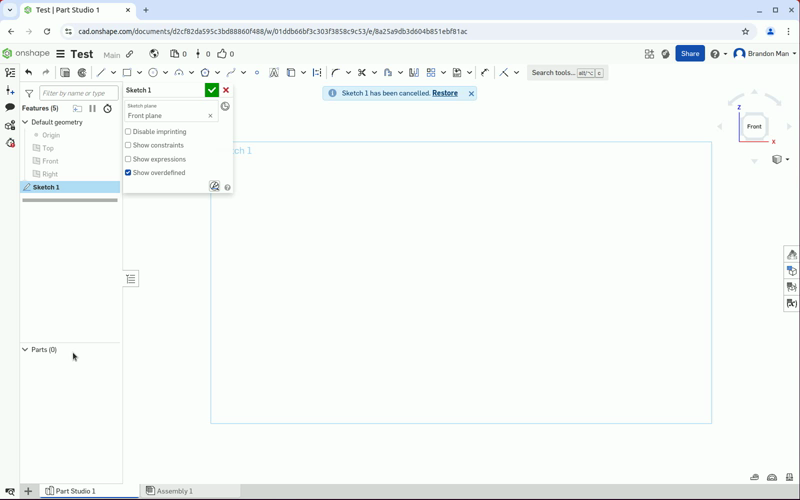
key(l)
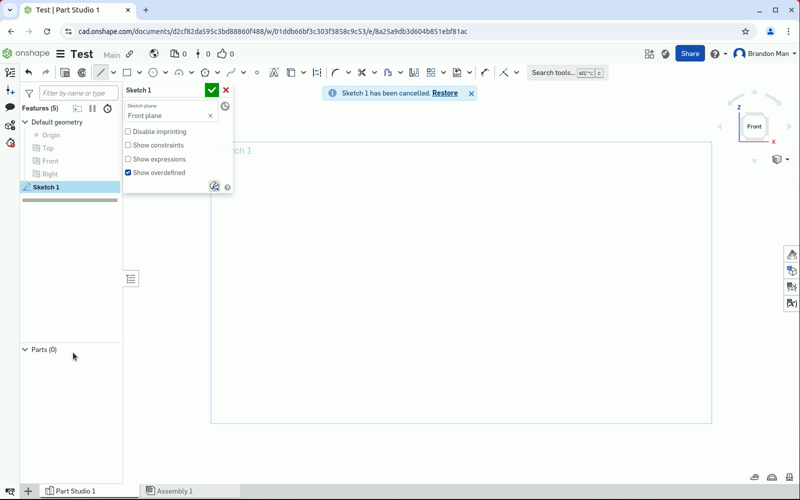
key_down(shift)
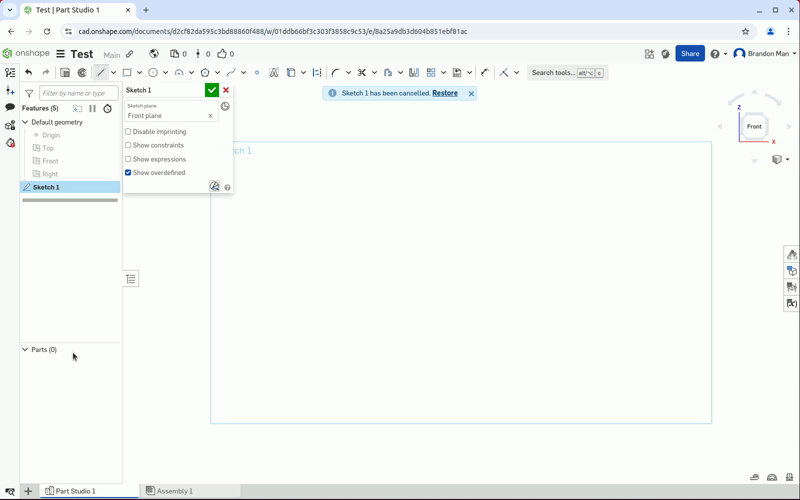
mouse_move(348, 291)
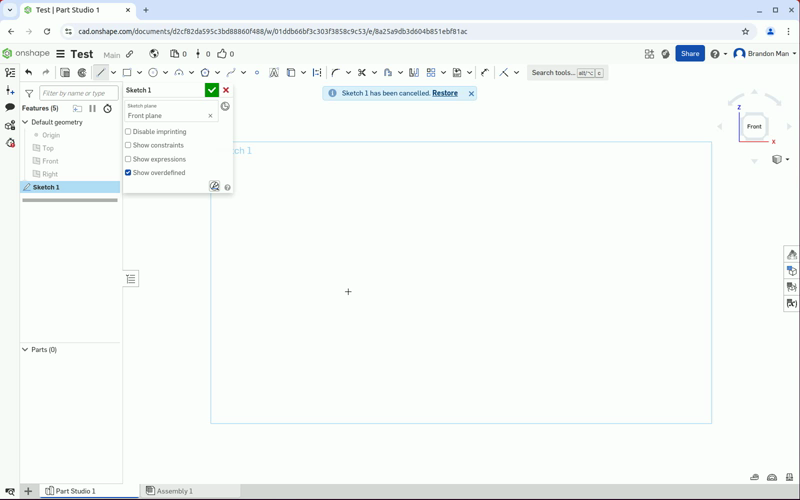
click(348, 291)
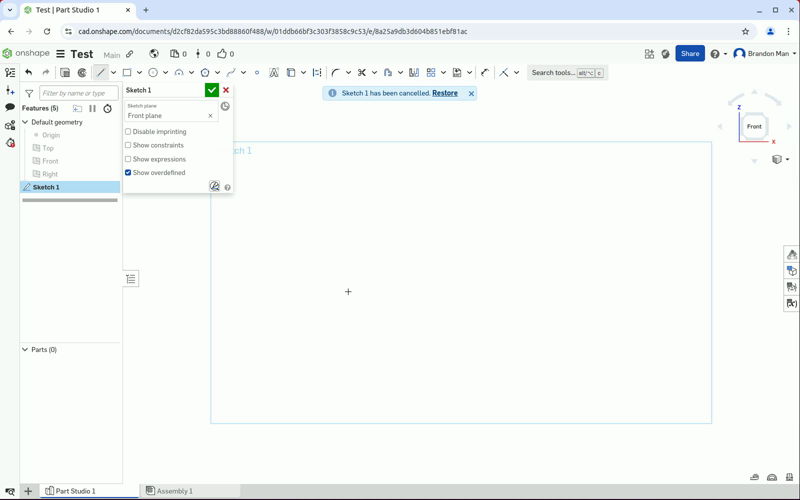
key_up(shift)
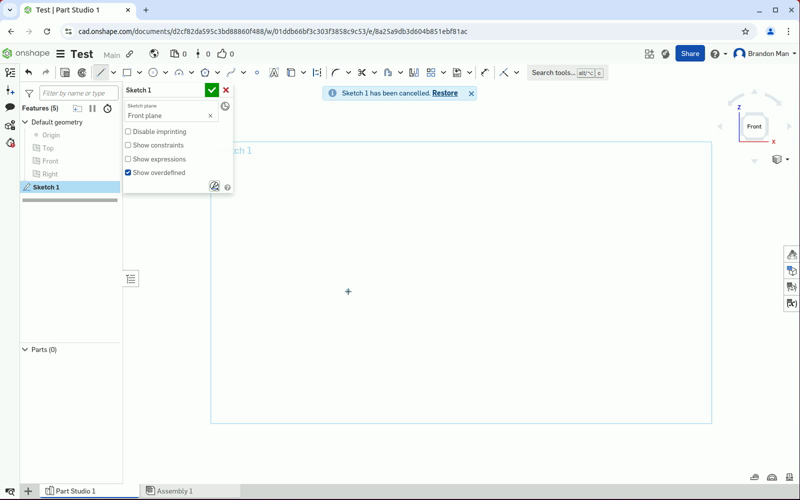
key_down(shift)
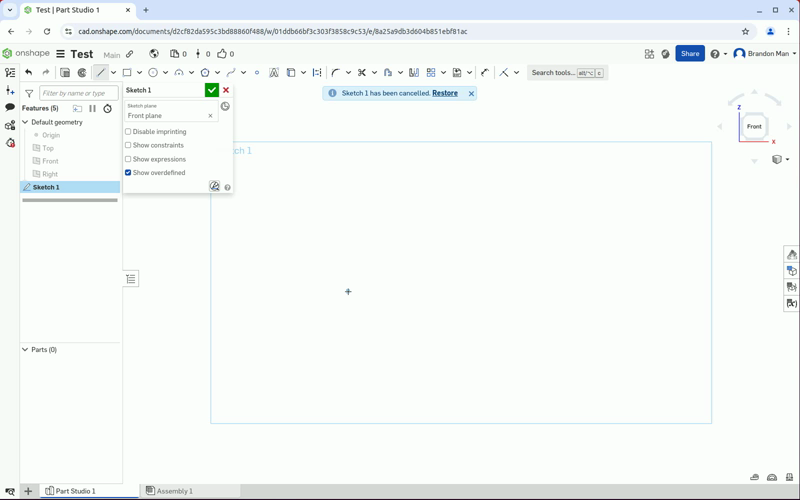
mouse_move(572, 291)
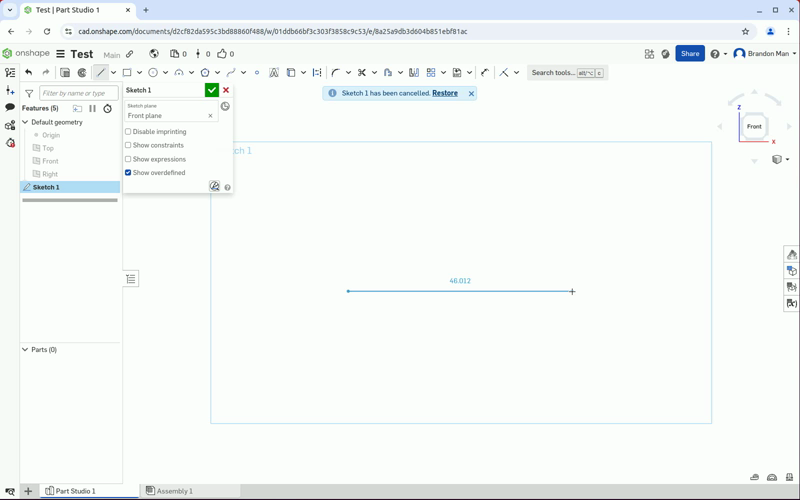
click(572, 291)
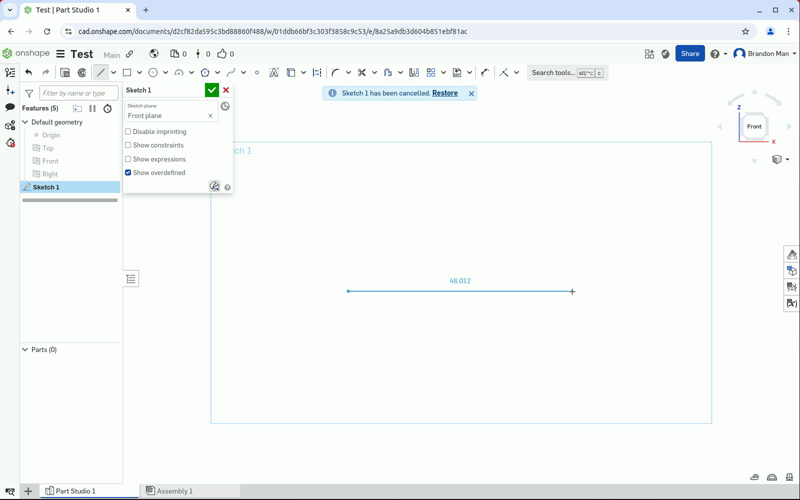
key_up(shift)
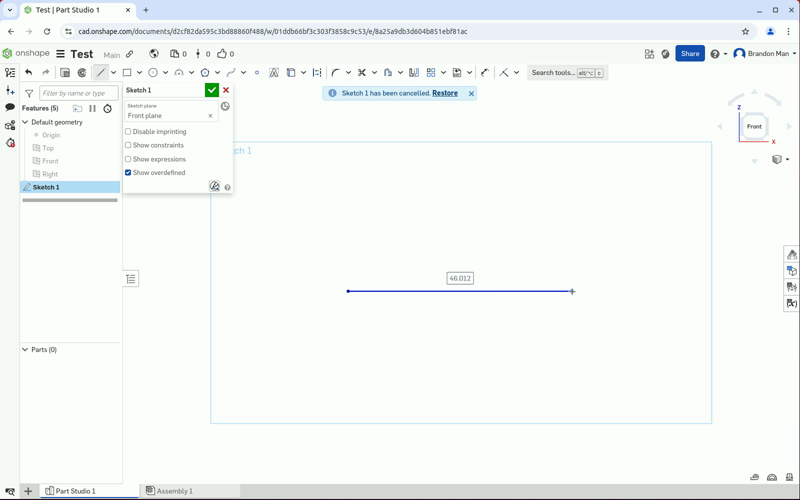
key_down(shift)
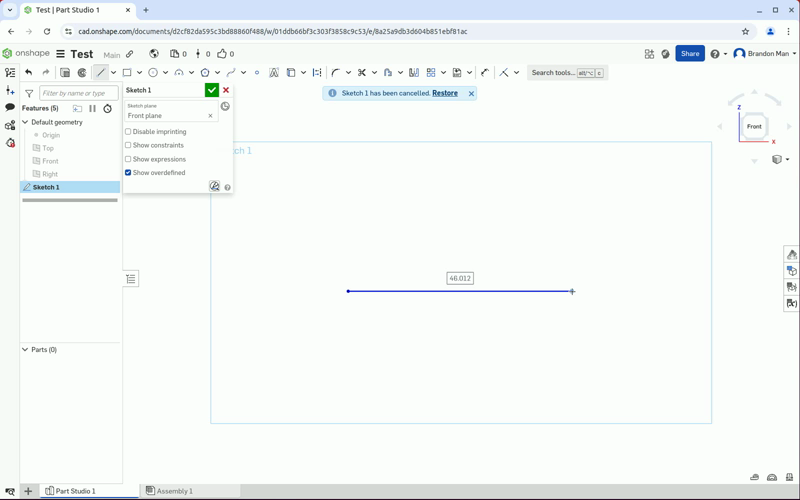
mouse_move(589, 291)
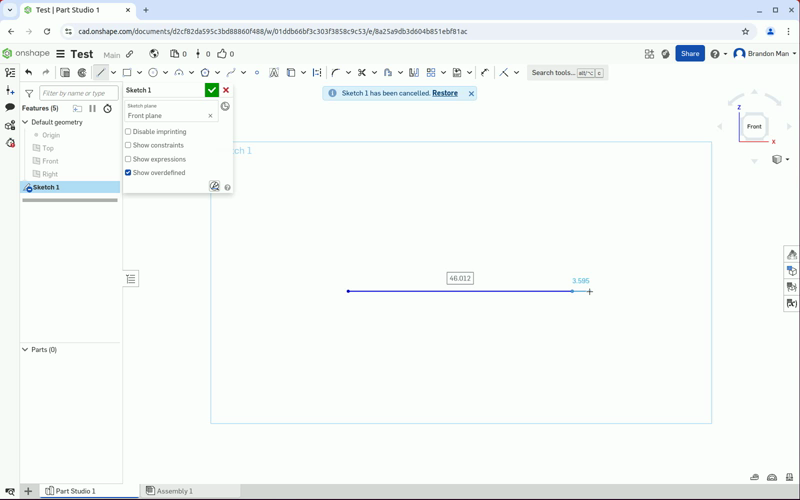
mouse_move(572, 274)
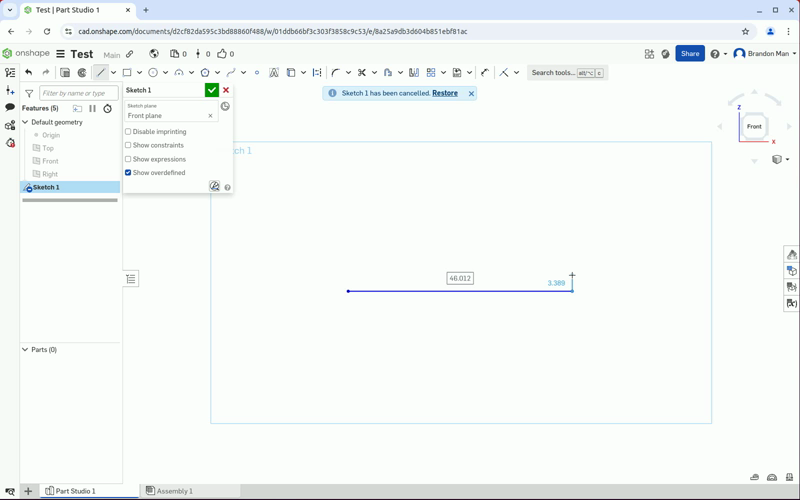
click(572, 274)
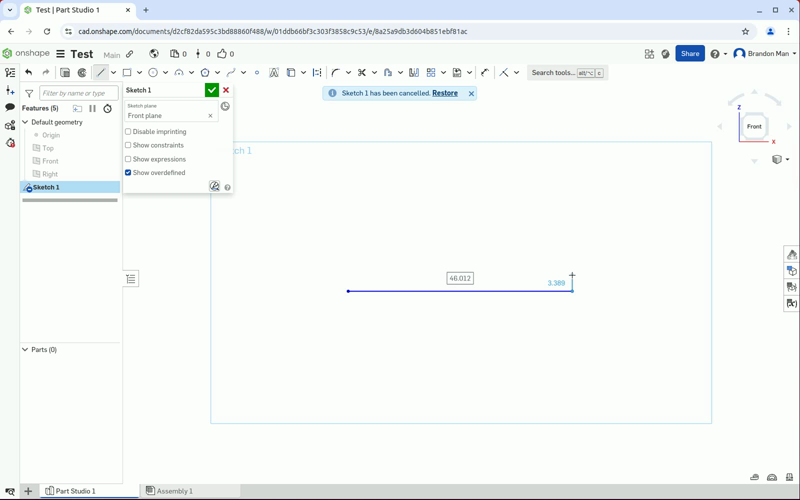
key_up(shift)
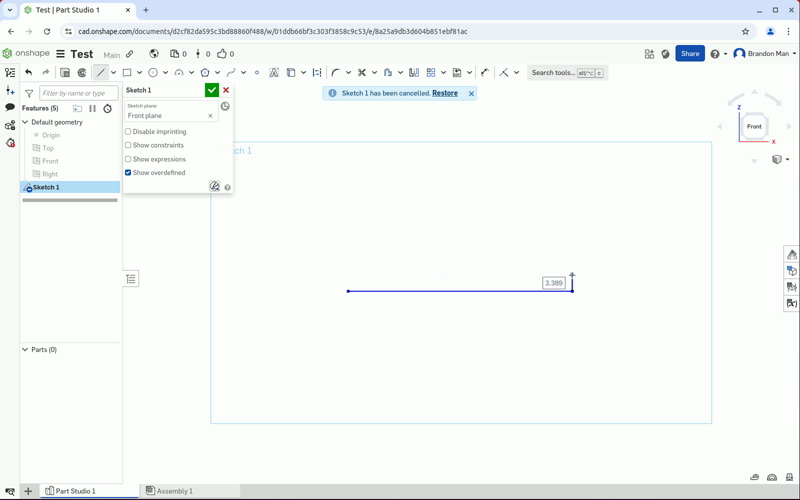
key_down(shift)
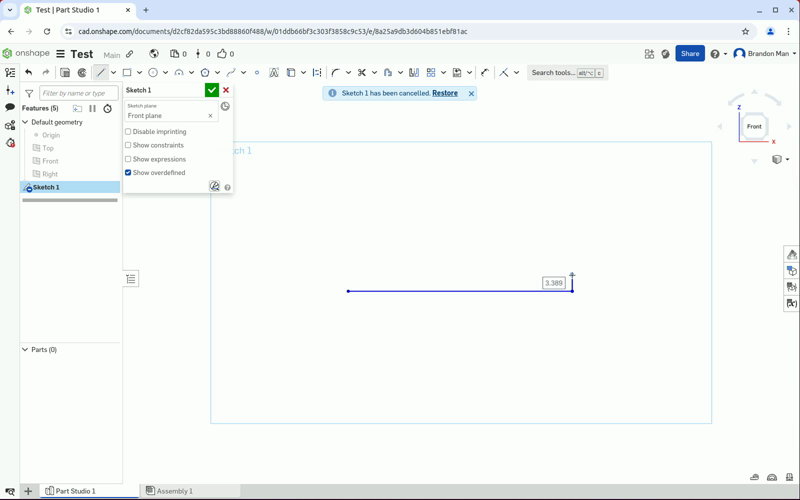
mouse_move(348, 274)
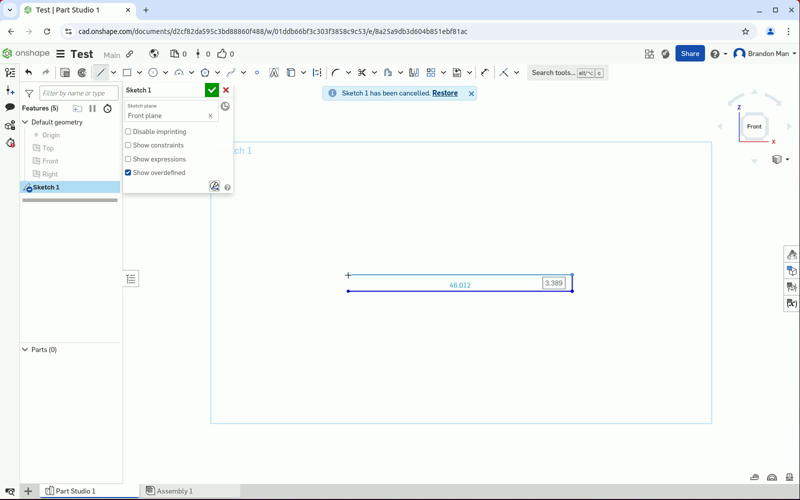
click(348, 274)
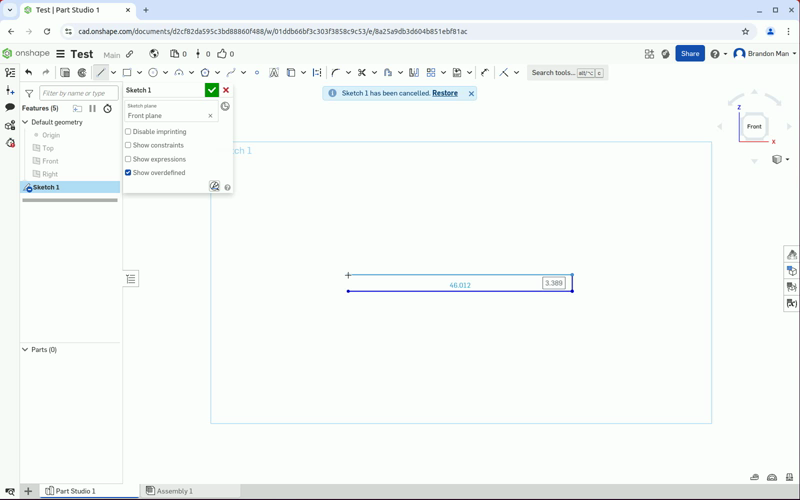
key_up(shift)
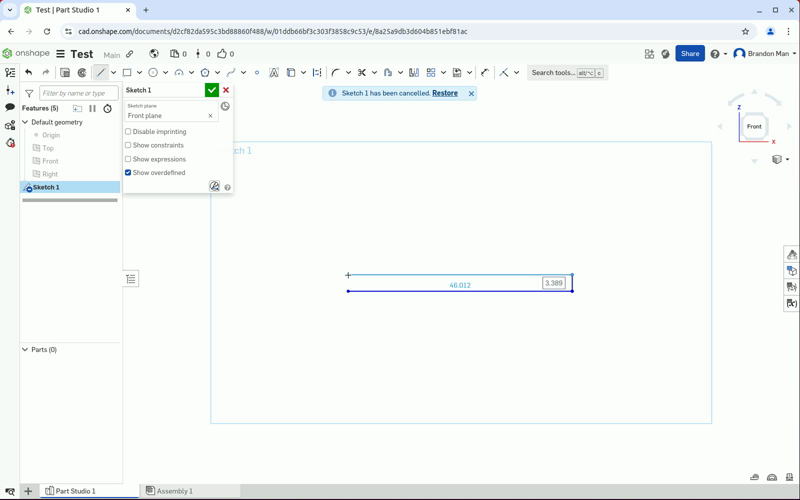
mouse_move(378, 274)
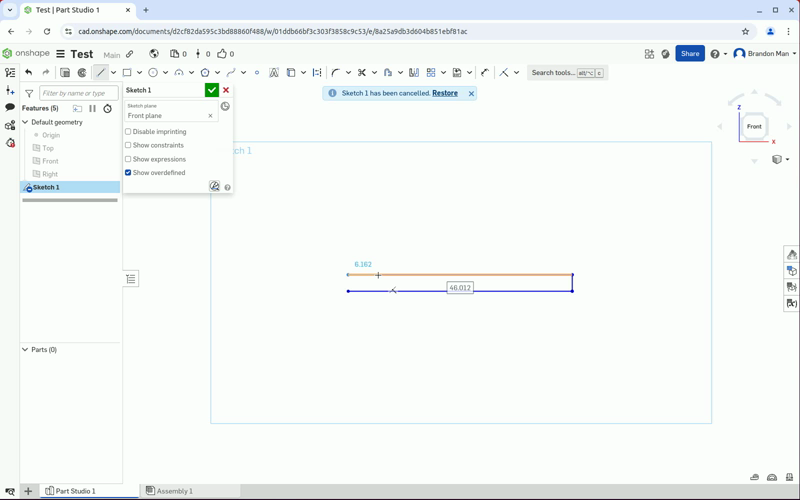
key_down(shift)
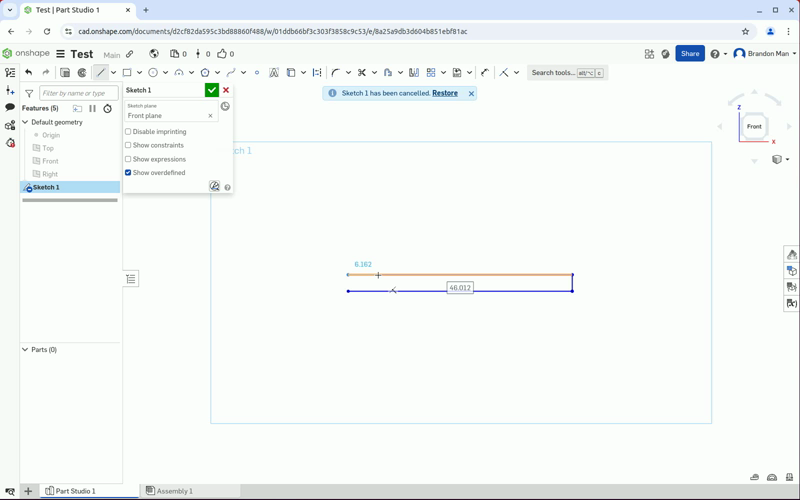
mouse_move(348, 291)
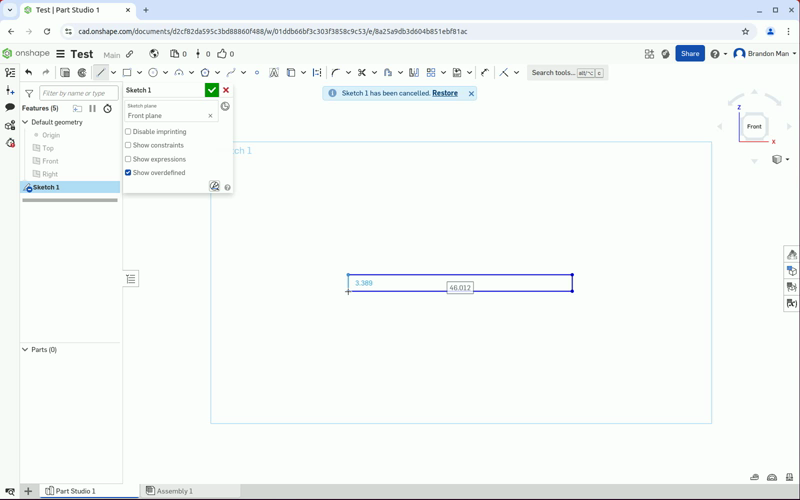
key_up(shift)
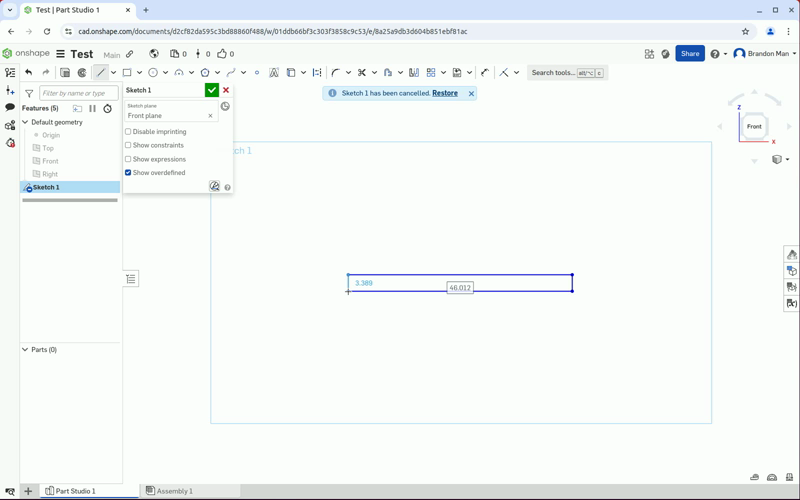
click(348, 291)
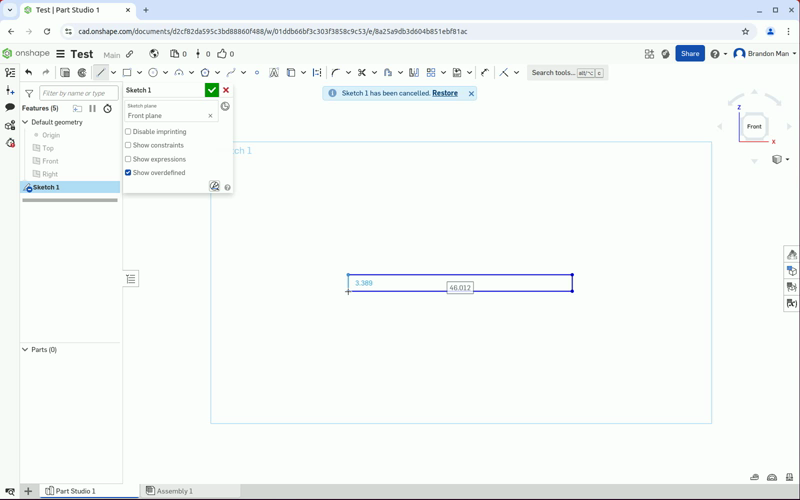
key(esc)
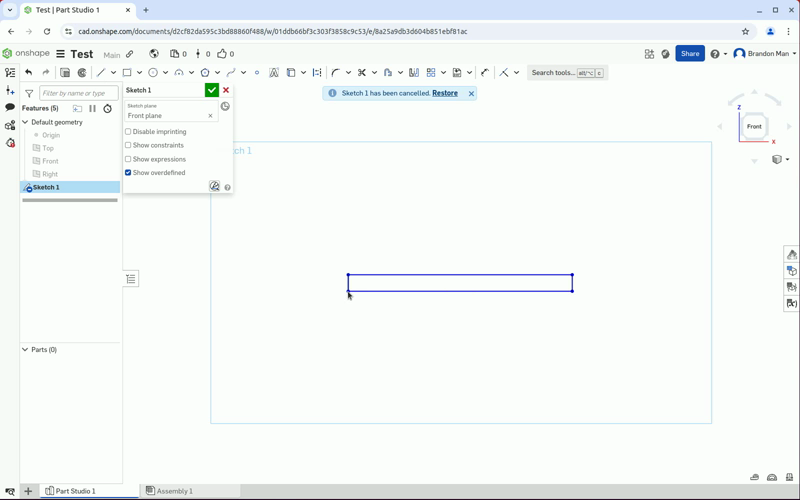
mouse_move(389, 287)
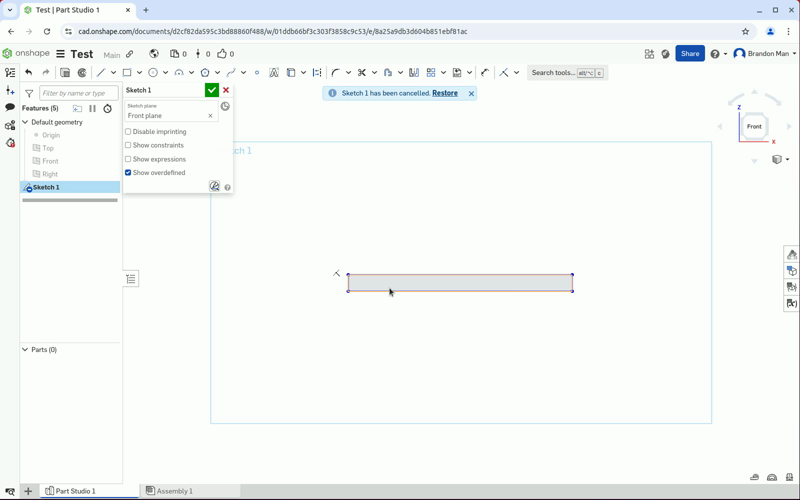
click(389, 287)
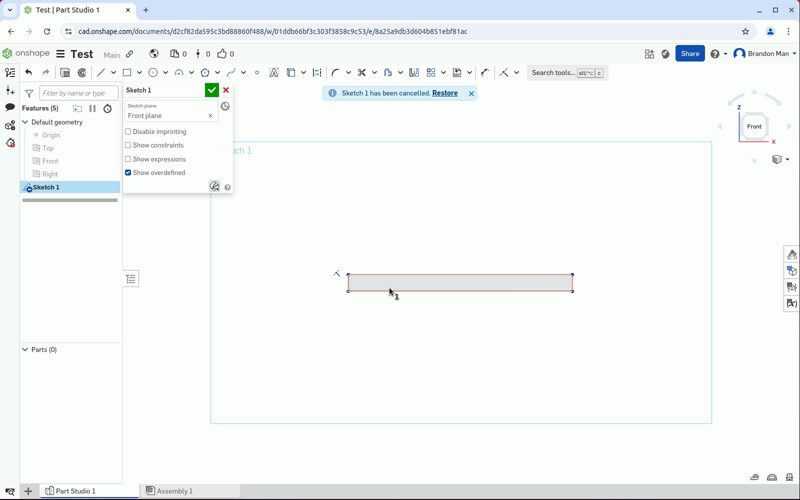
mouse_move(73, 352)
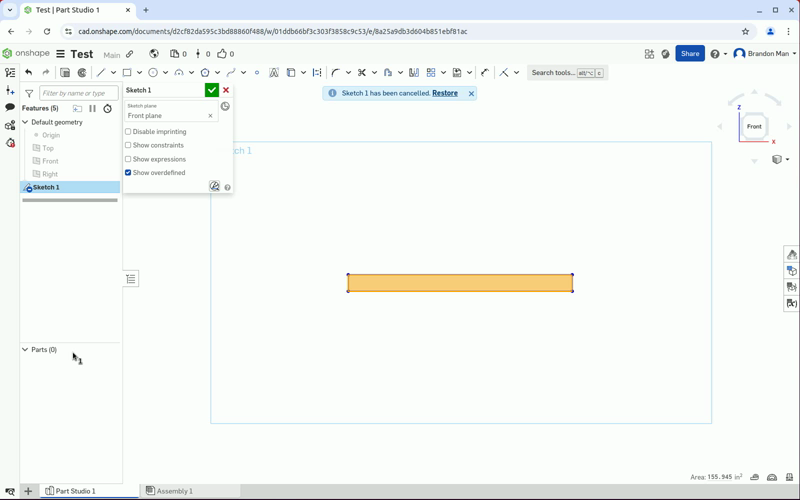
key(shift+y)
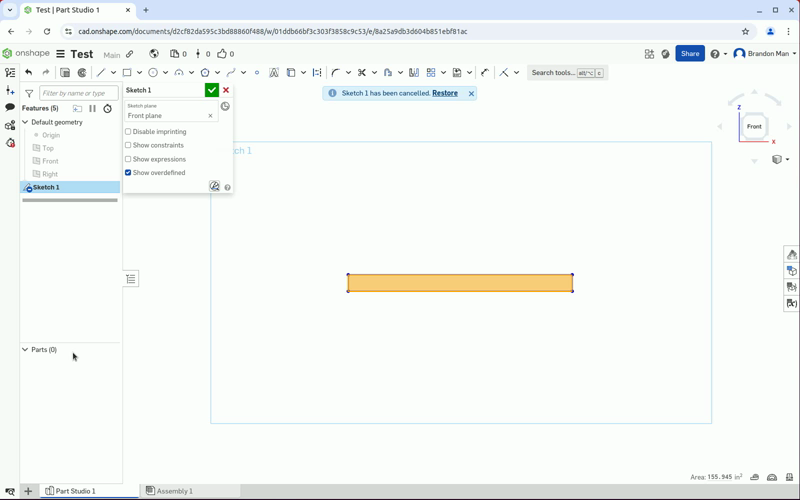
key(shift+e)
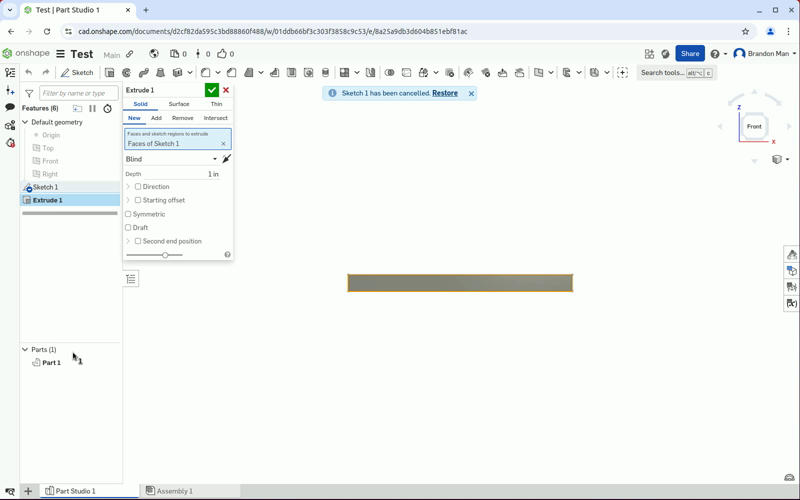
mouse_move(143, 106)
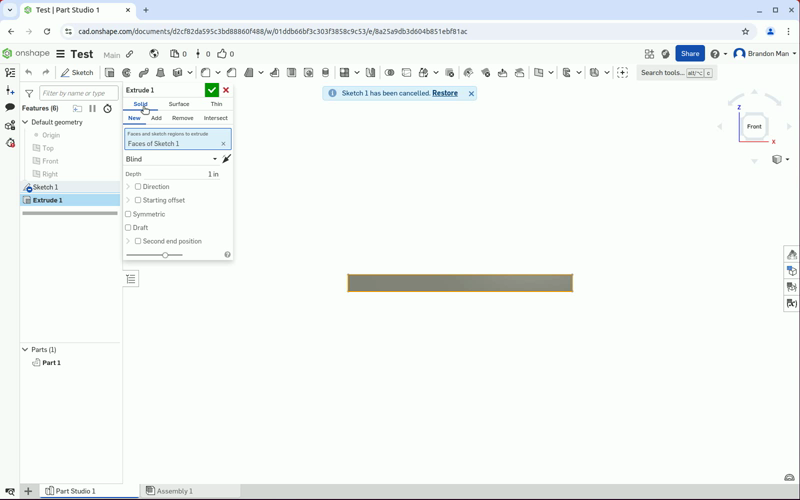
click(143, 106)
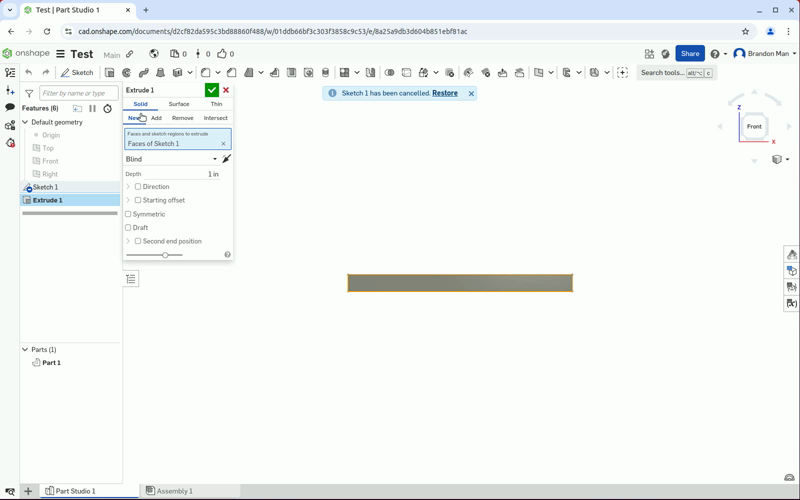
mouse_move(137, 120)
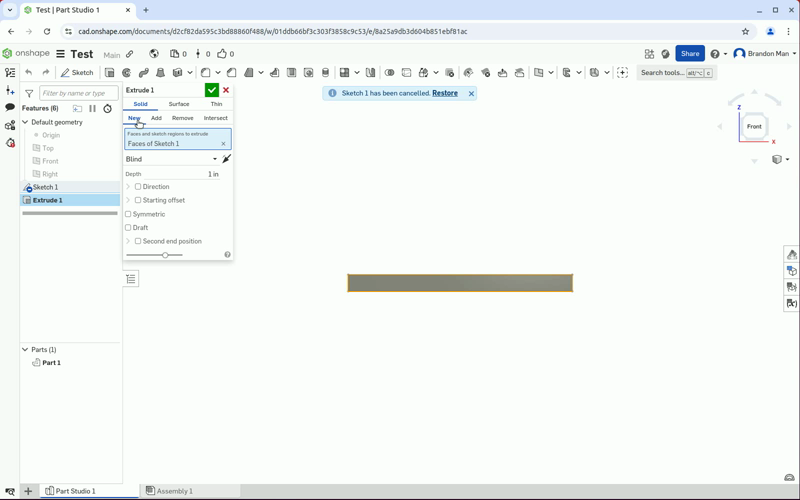
click(137, 120)
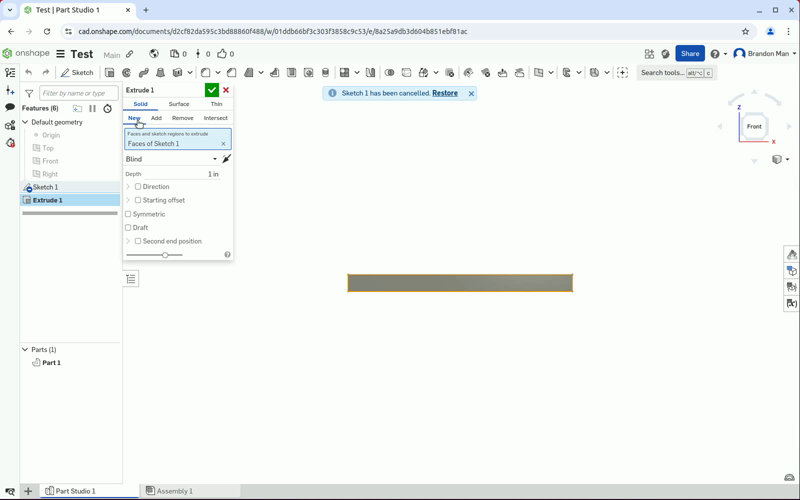
key(tab, 4)
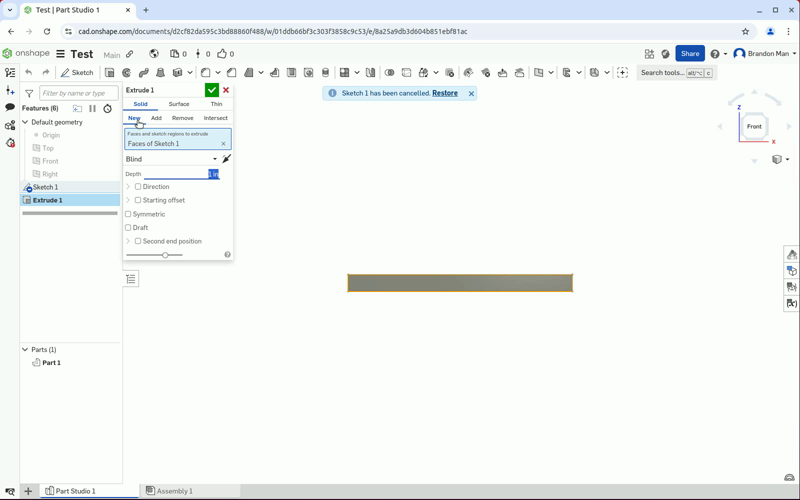
text(13.48)
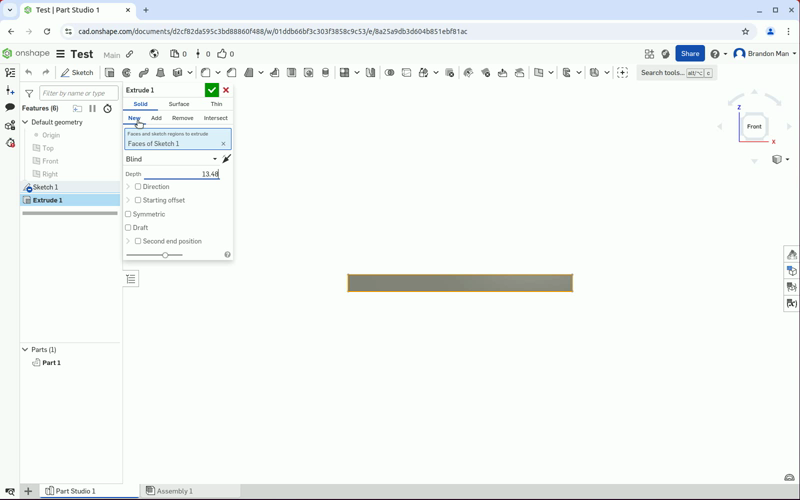
key(enter)
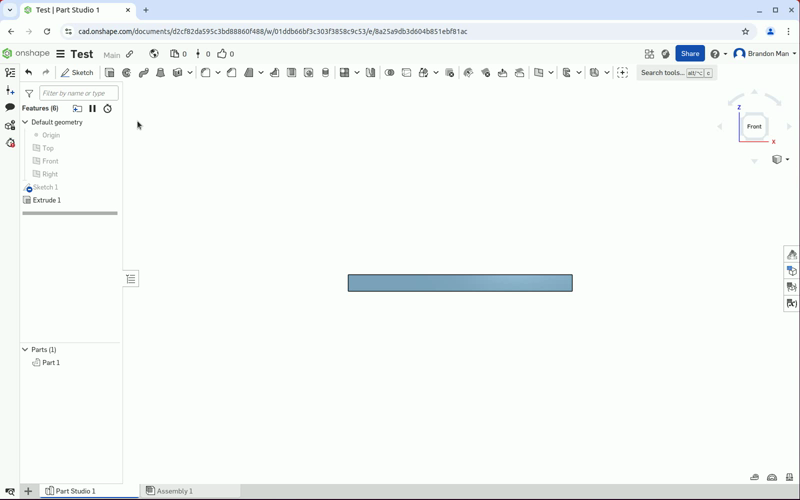
key(shift+h)
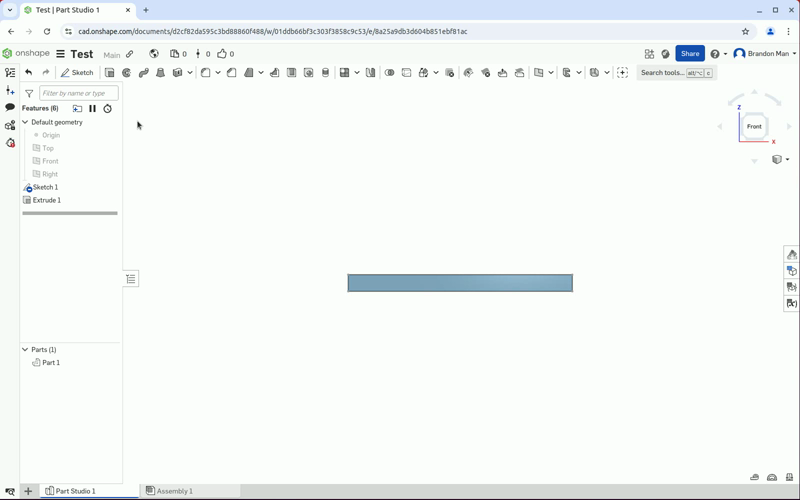
key(shift+h)
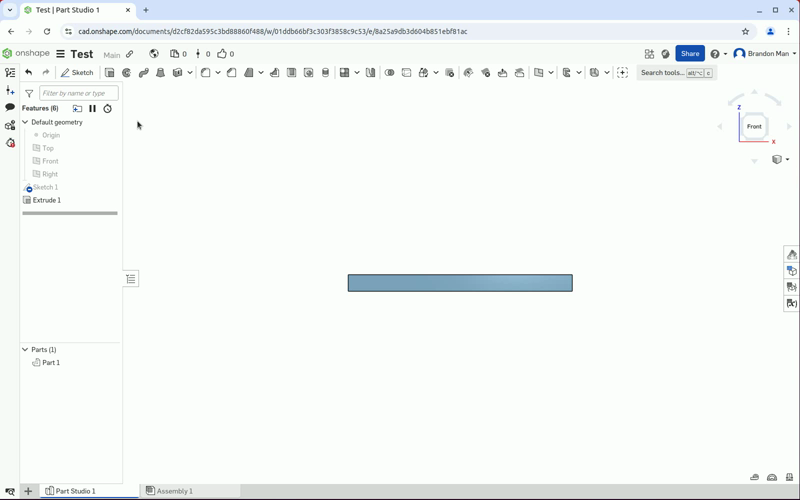
mouse_move(73, 189)
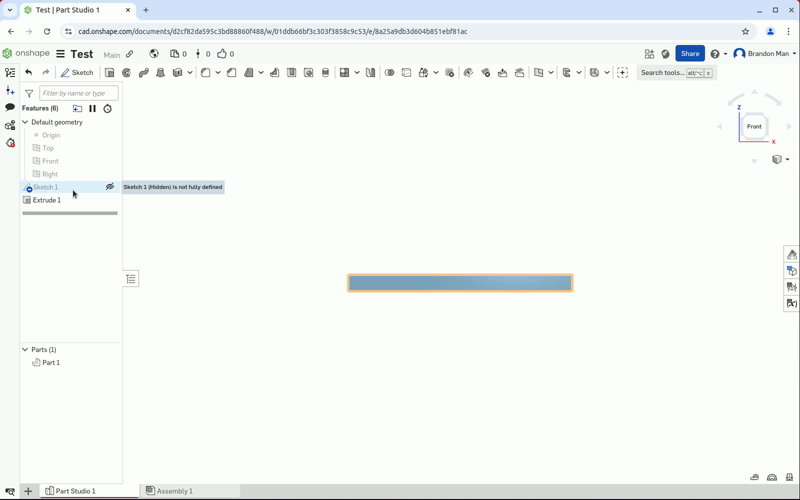
click(73, 189)
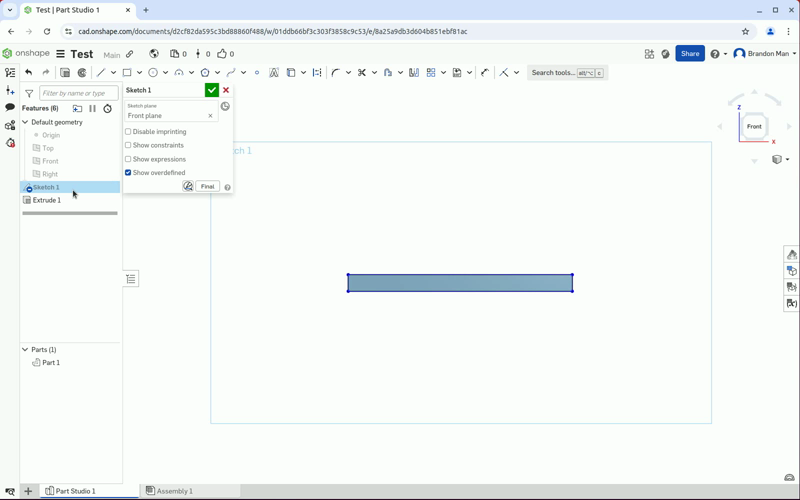
mouse_move(229, 92)
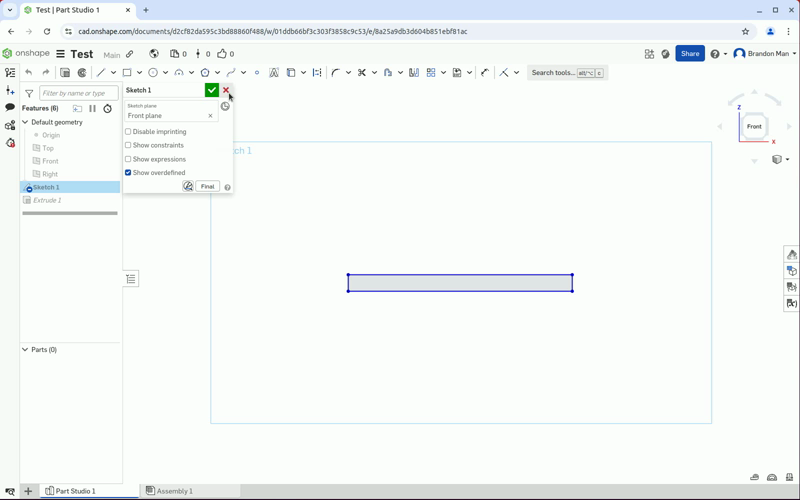
click(229, 92)
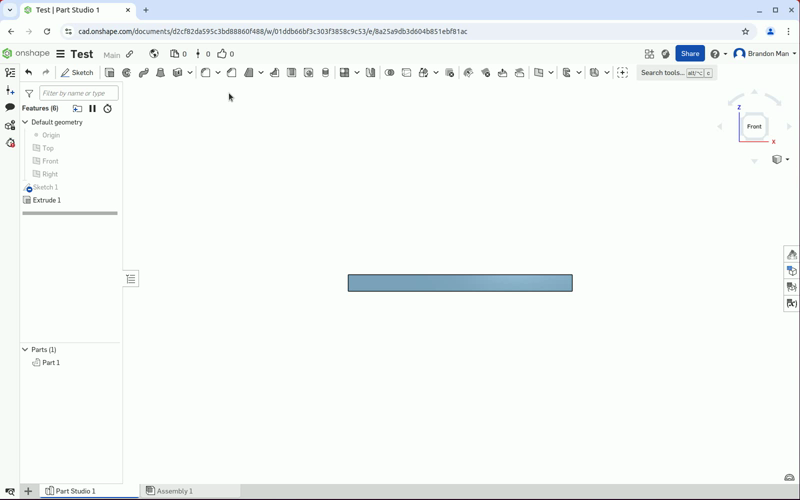
mouse_move(73, 352)
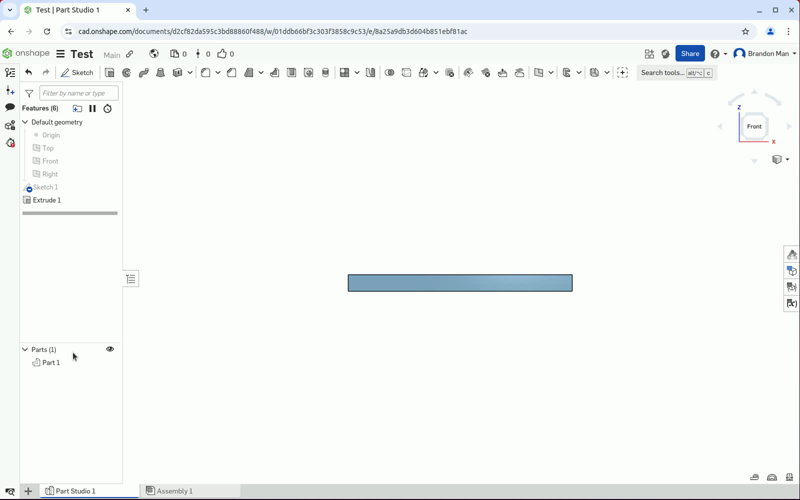
key(y)
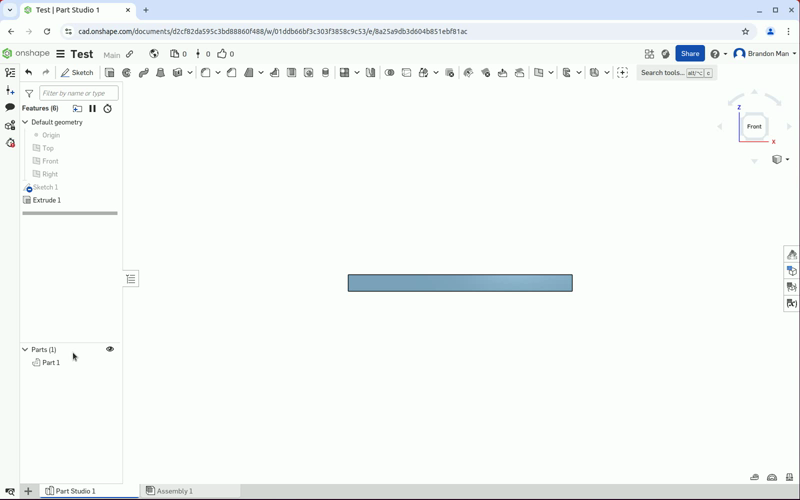
key(shift+p)
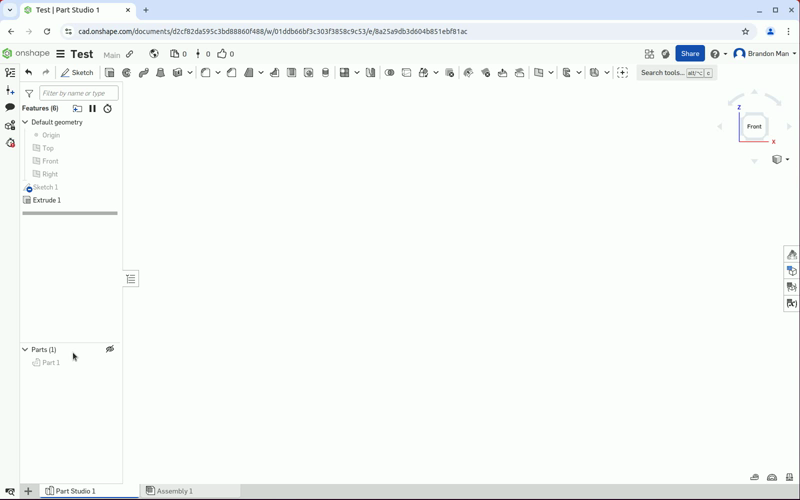
key(space)
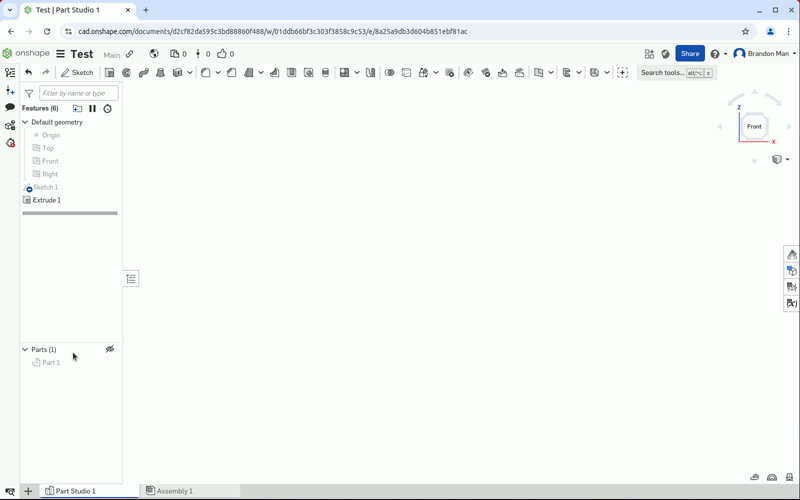
key_down(shift)
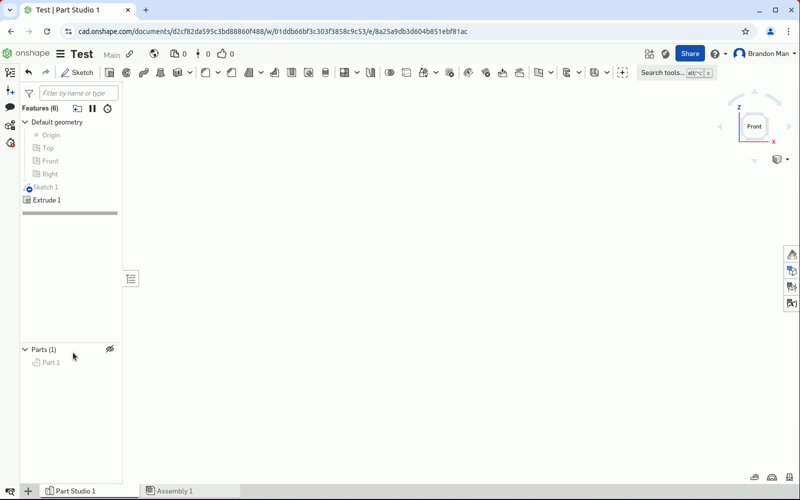
key(down)
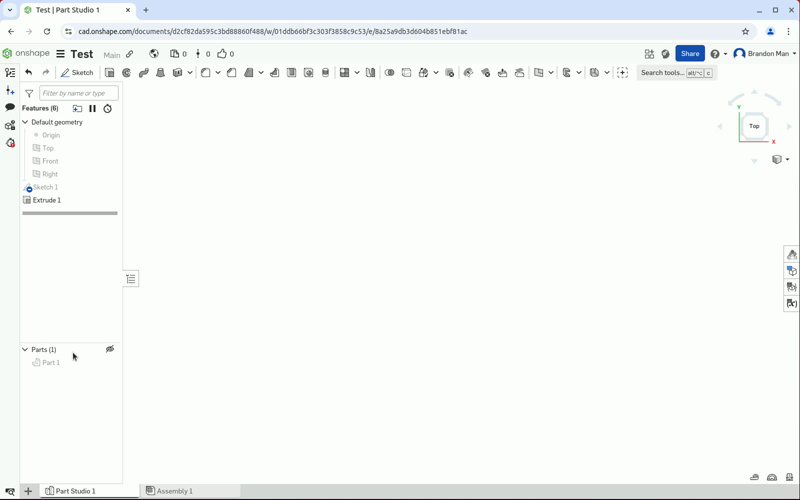
key_up(shift)
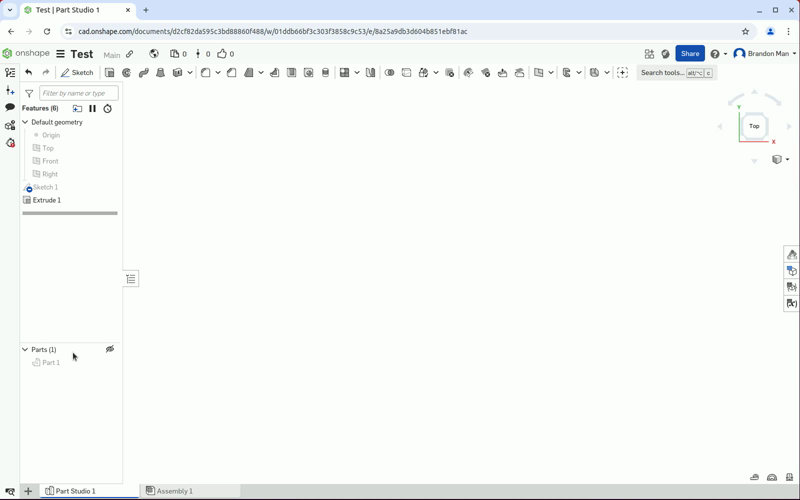
mouse_move(73, 352)
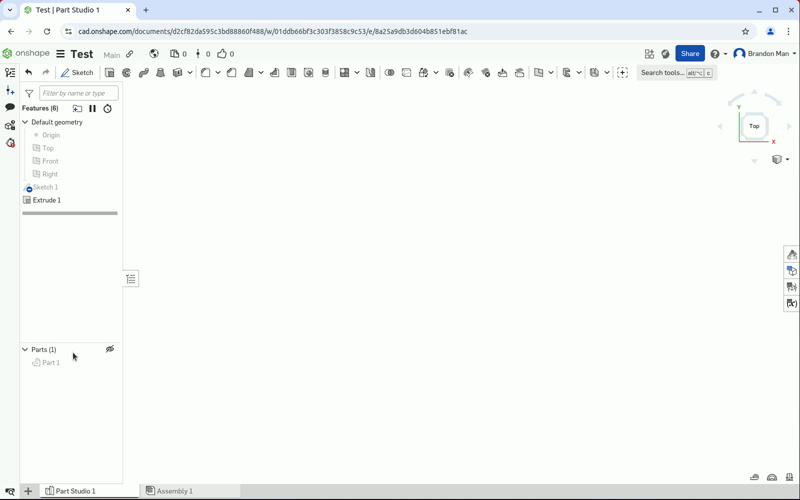
key(shift+y)
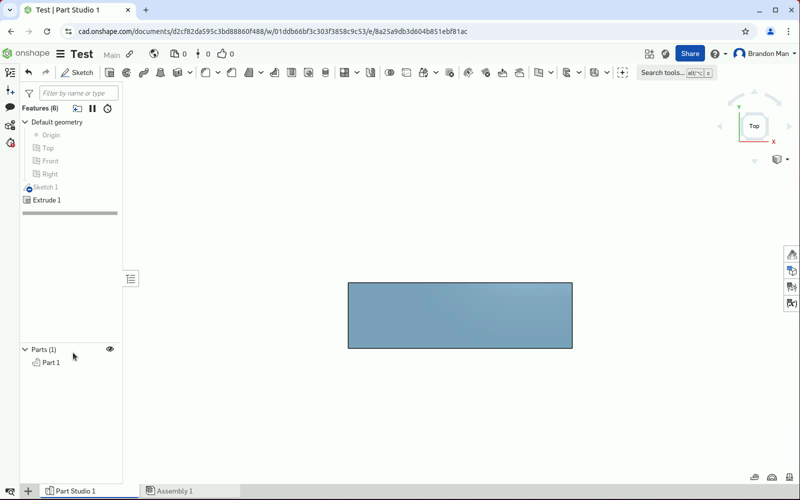
mouse_move(541, 75)
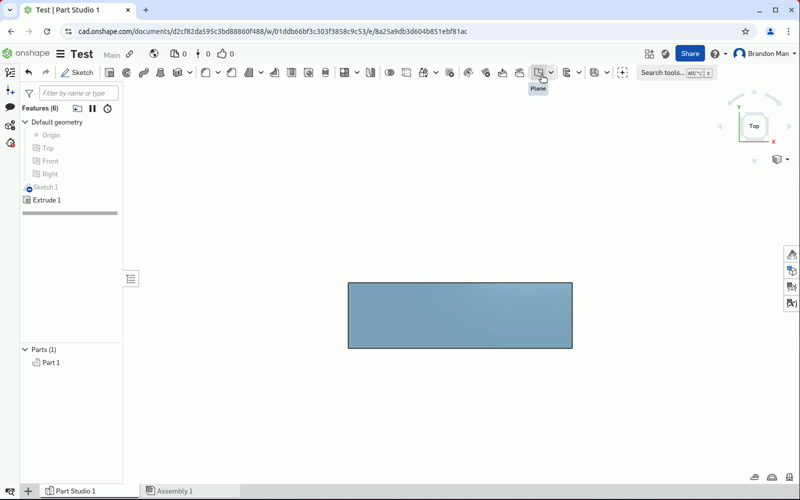
click(541, 75)
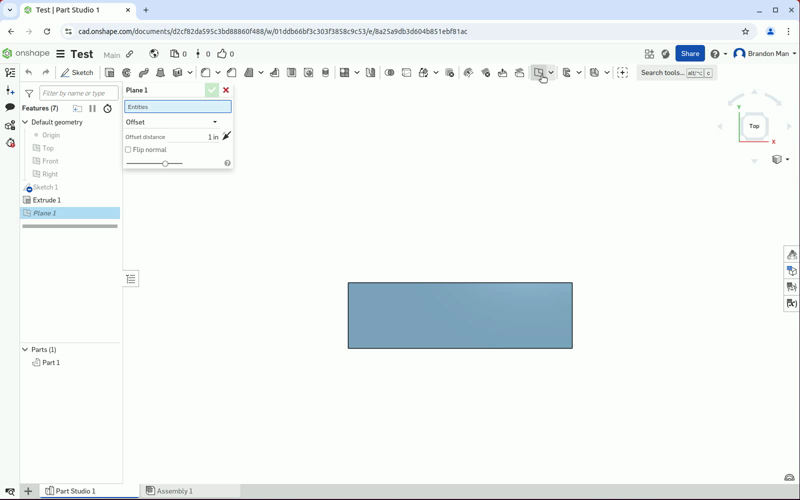
mouse_move(73, 150)
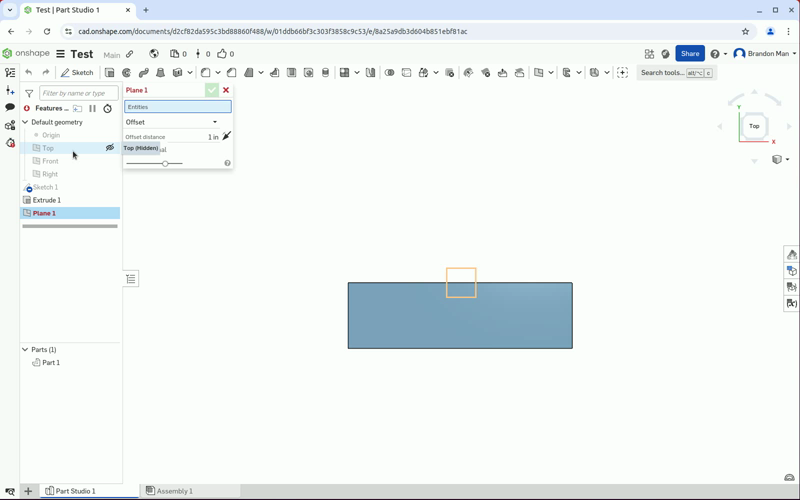
click(73, 150)
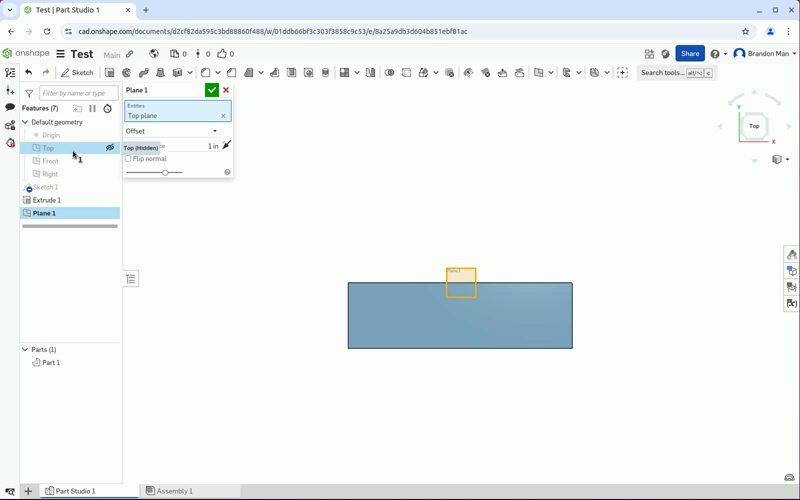
key(tab, 2)
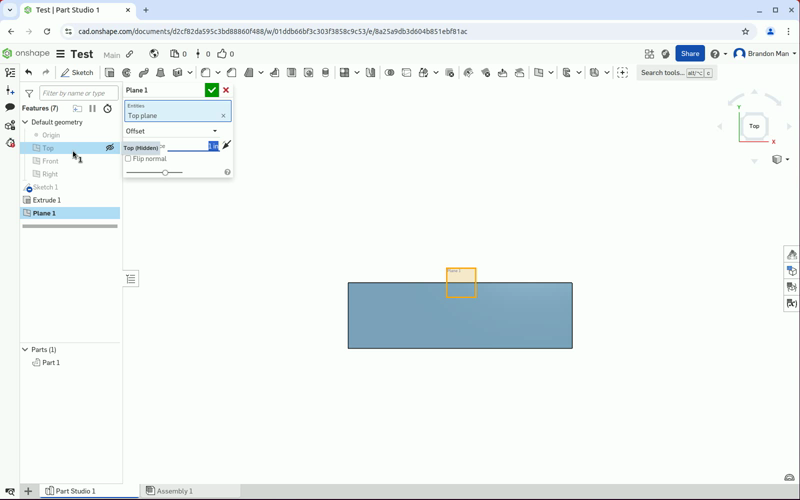
text(1.695)
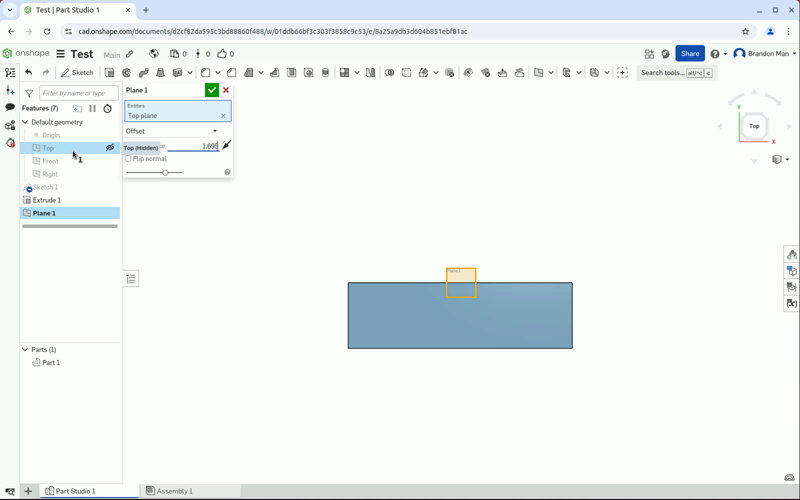
key(enter, 2)
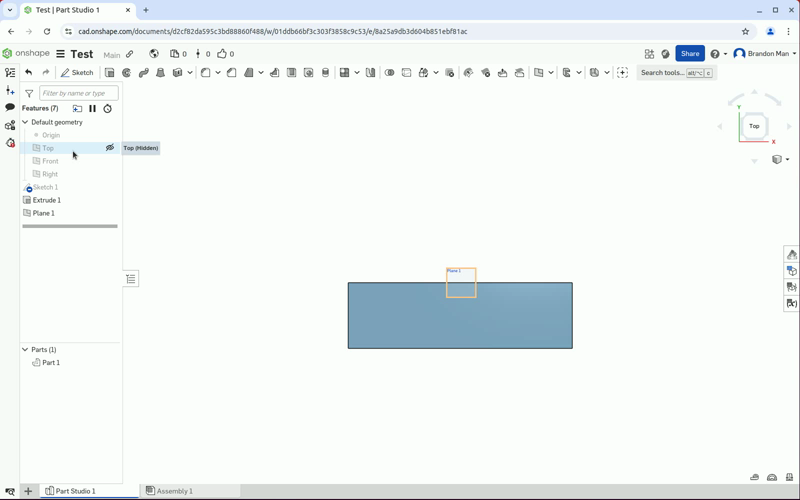
key(shift+s)
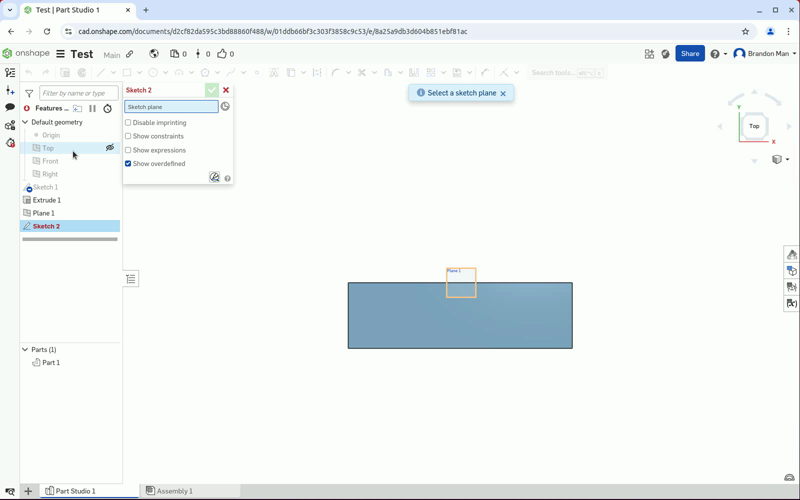
mouse_move(73, 215)
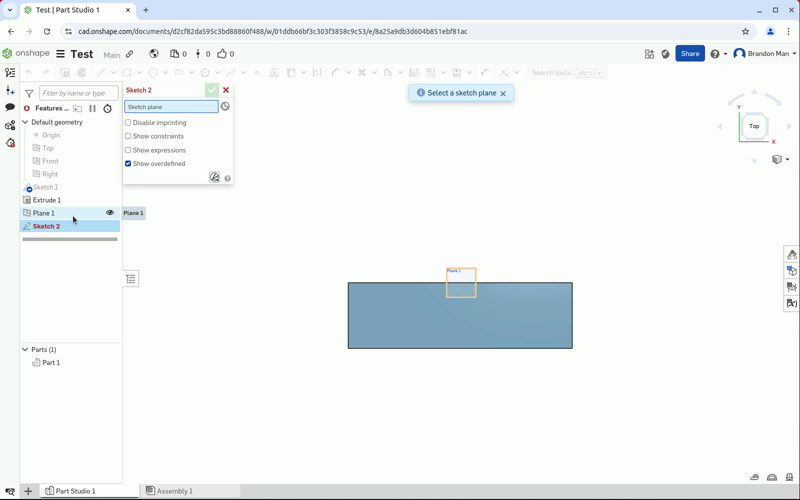
click(73, 215)
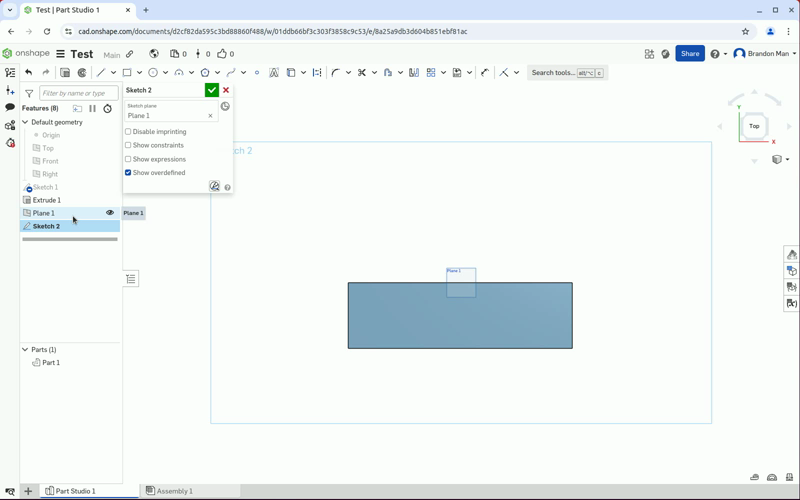
mouse_move(73, 352)
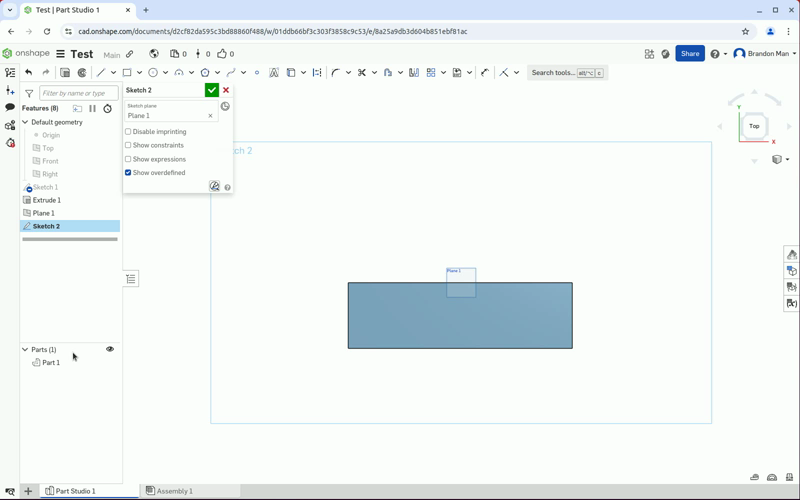
key(y)
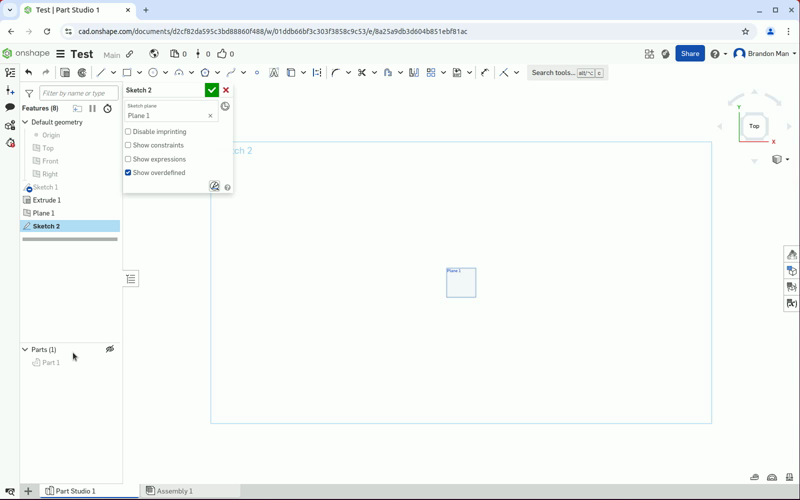
key(c)
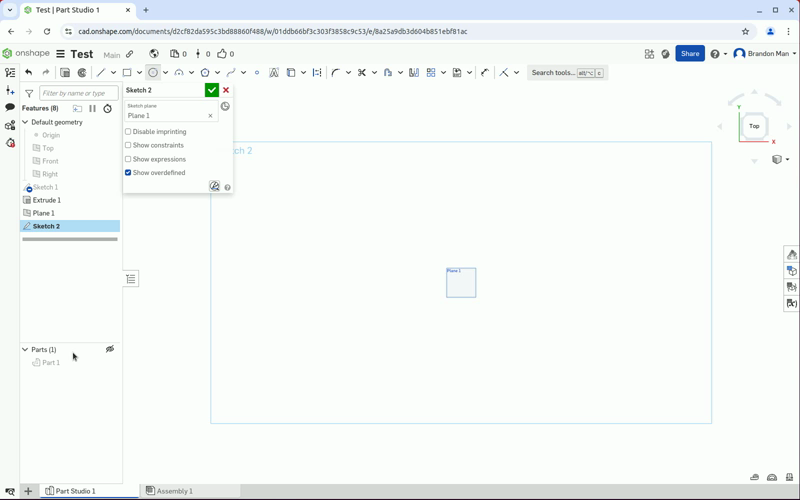
key_down(shift)
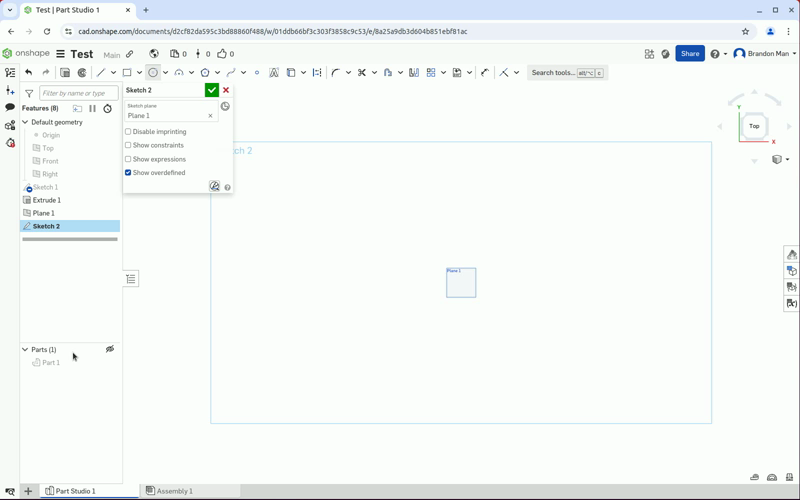
mouse_move(461, 315)
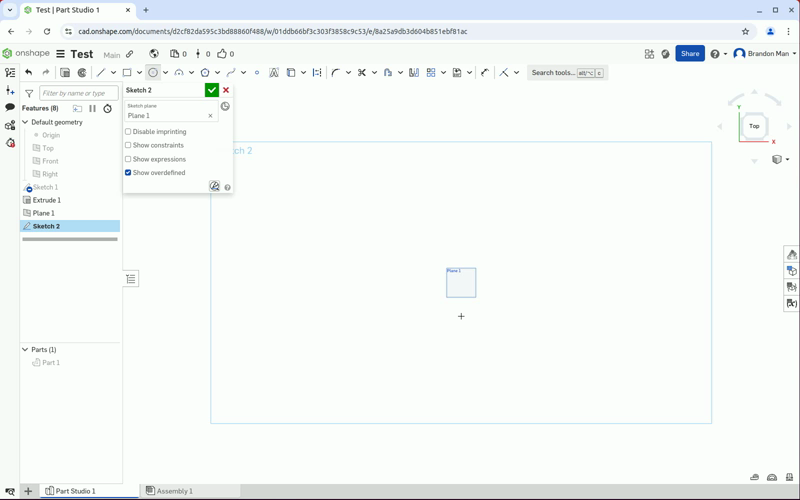
click(461, 315)
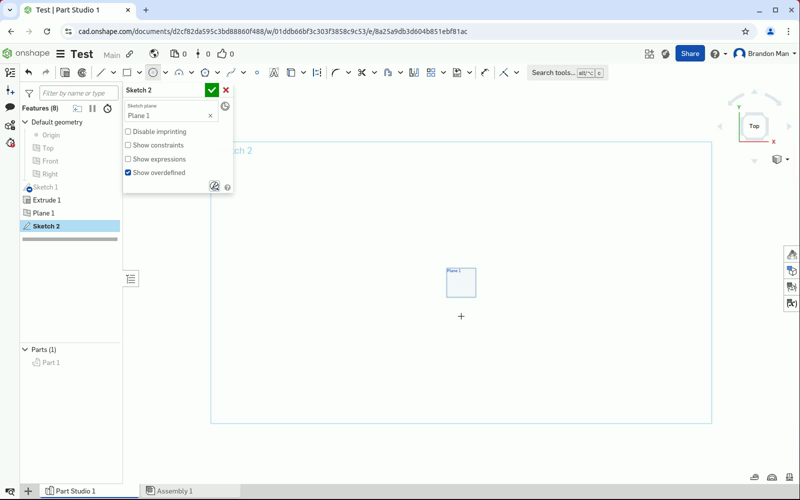
key_up(shift)
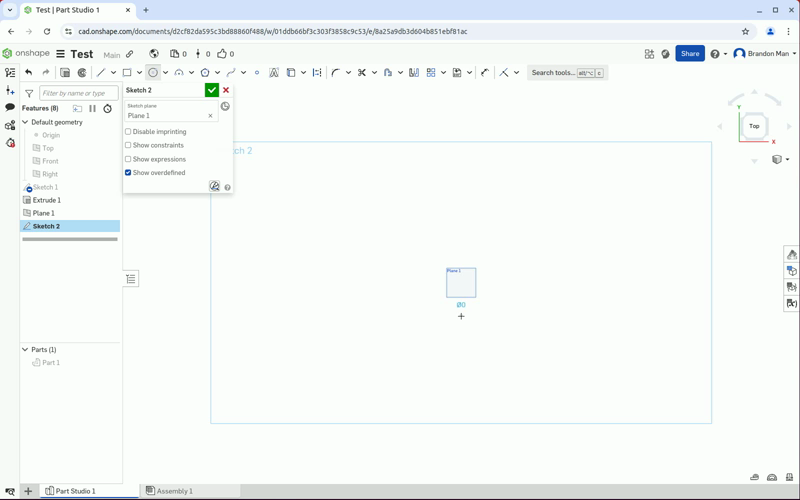
mouse_move(468, 315)
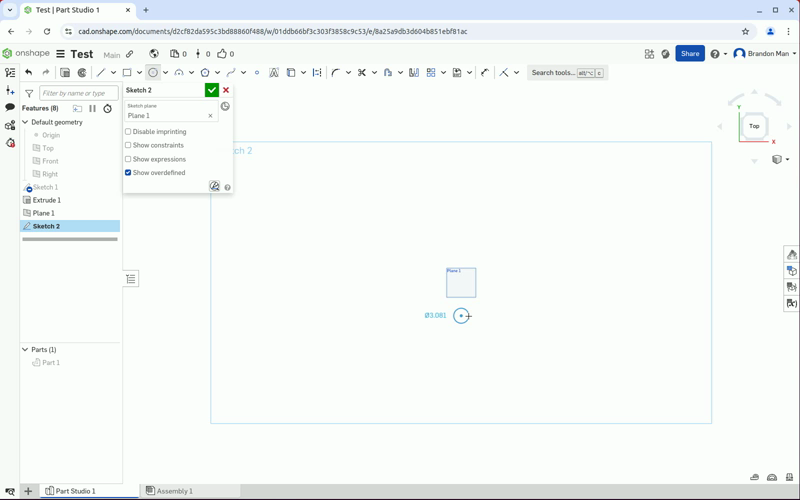
click(468, 315)
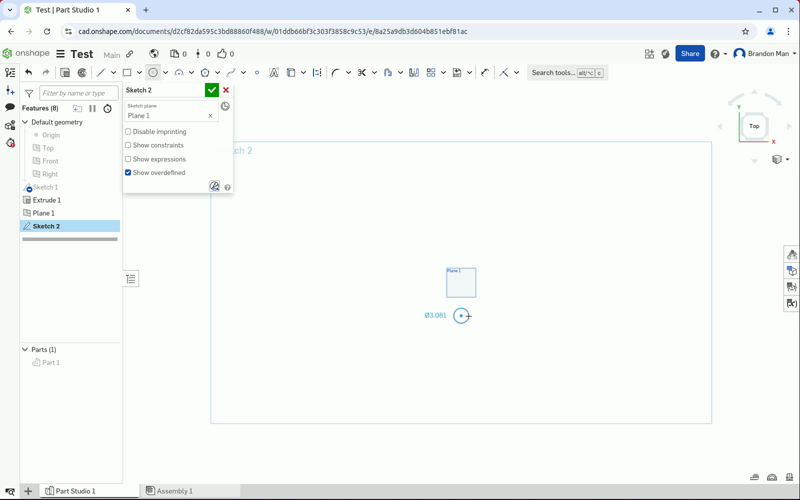
key(esc)
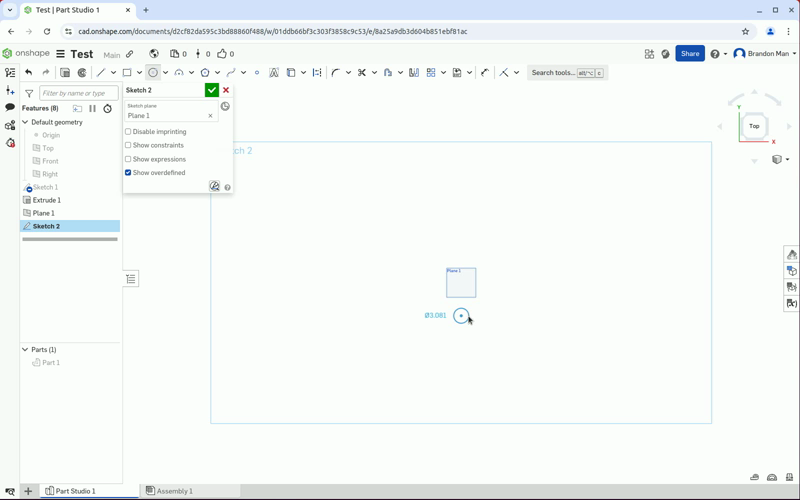
mouse_move(461, 322)
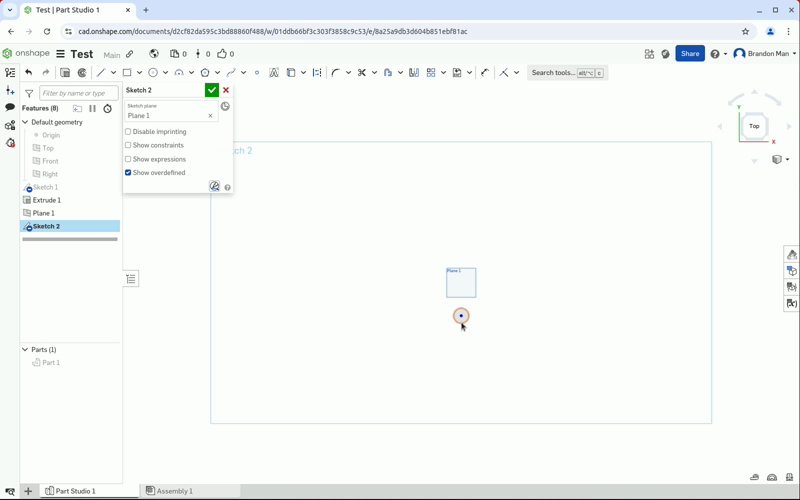
scroll(6)
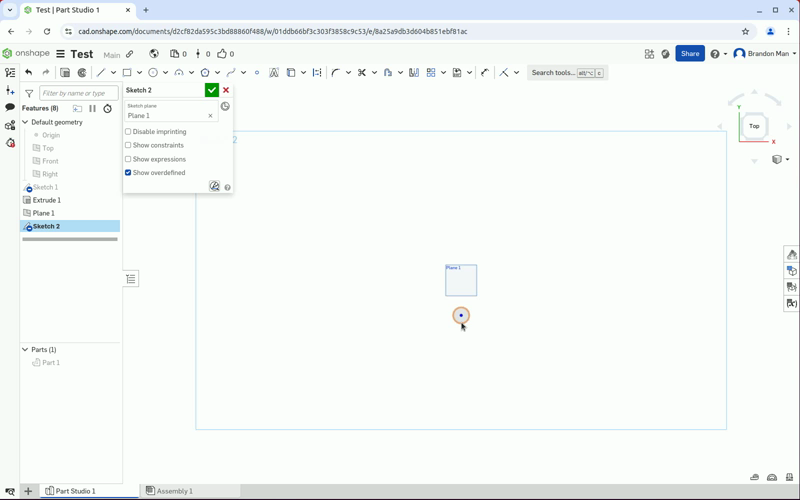
scroll(6)
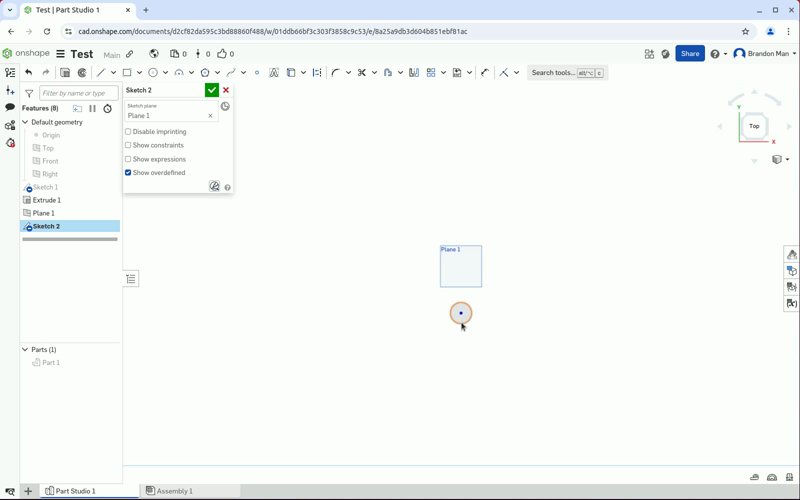
scroll(6)
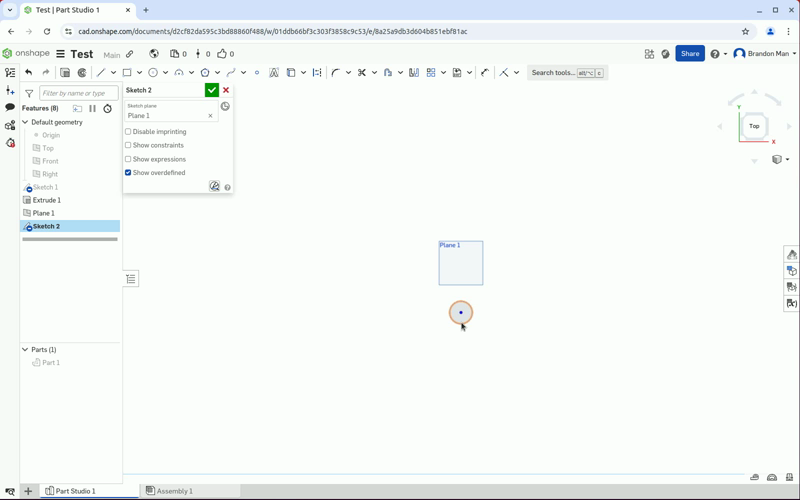
scroll(6)
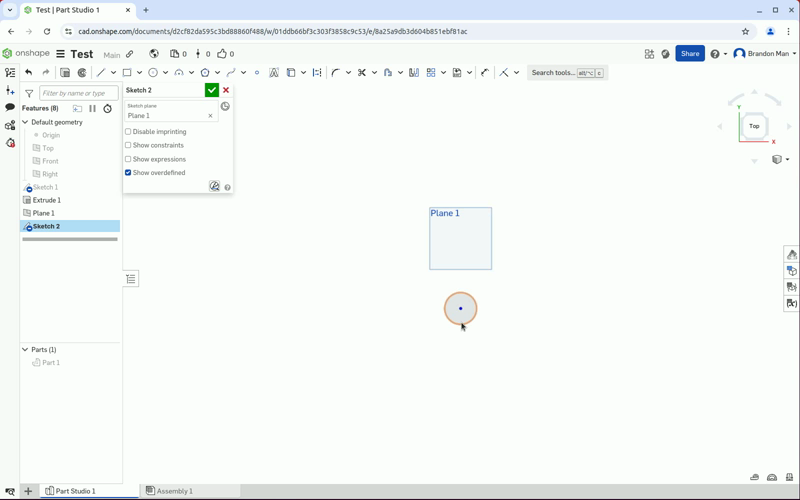
scroll(6)
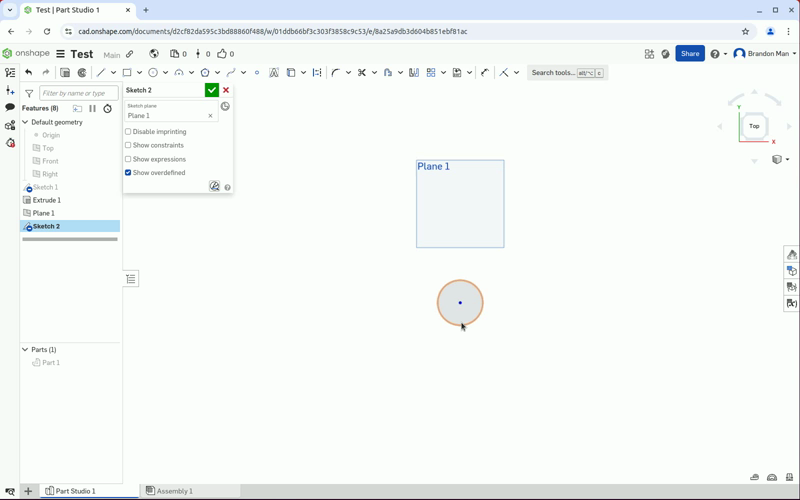
scroll(6)
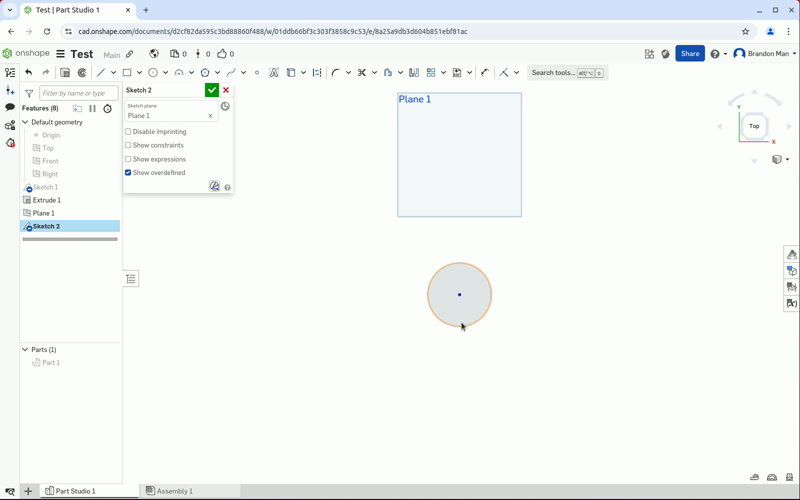
scroll(6)
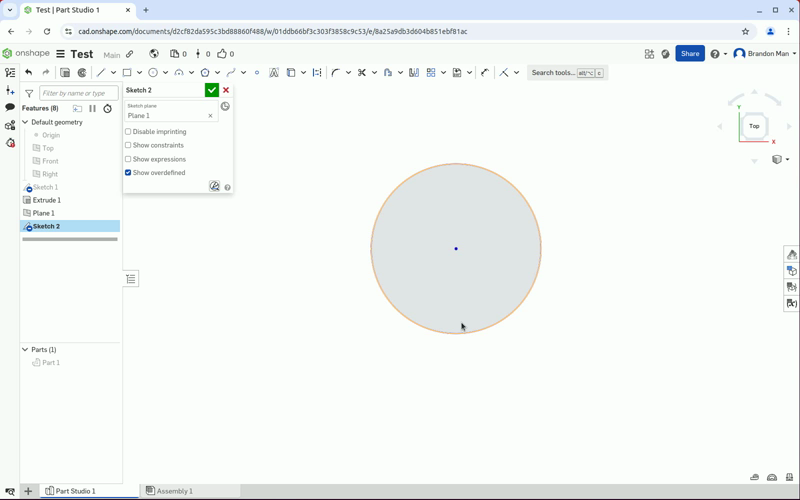
click(461, 322)
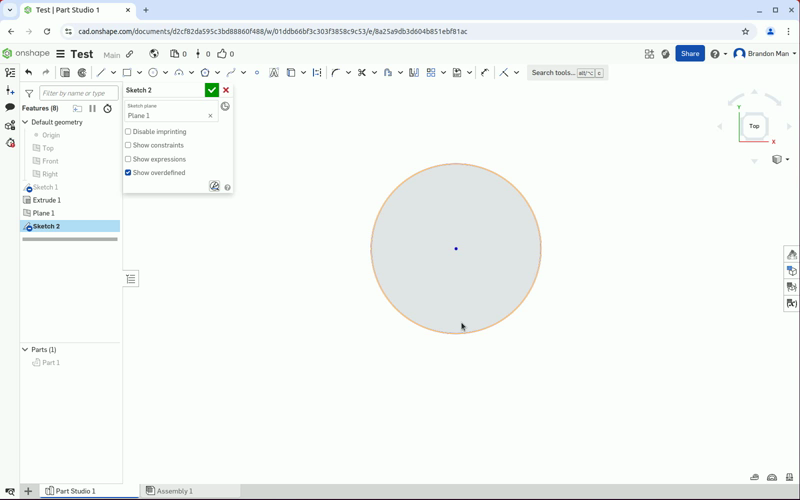
scroll(-6)
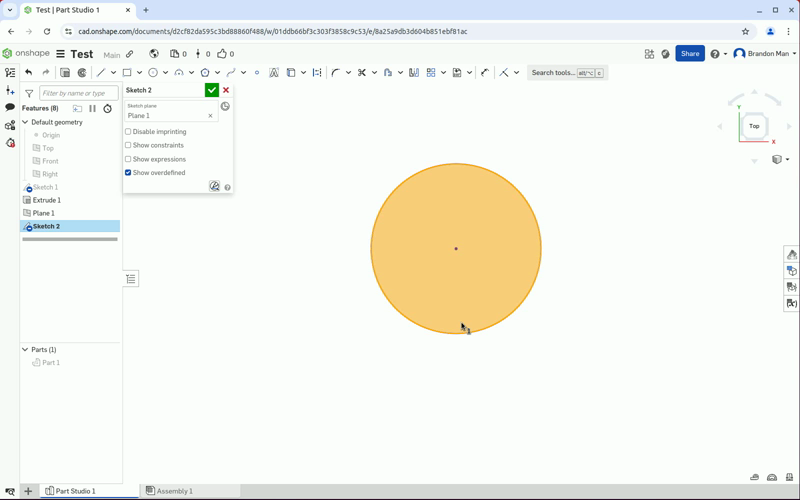
scroll(-6)
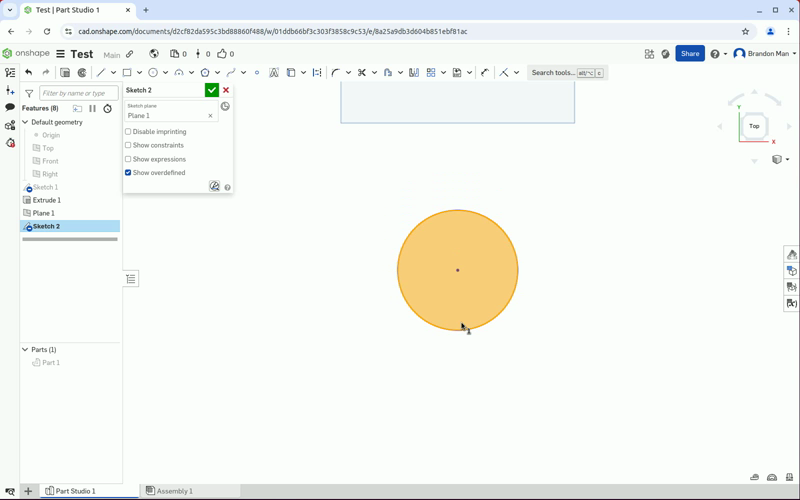
scroll(-6)
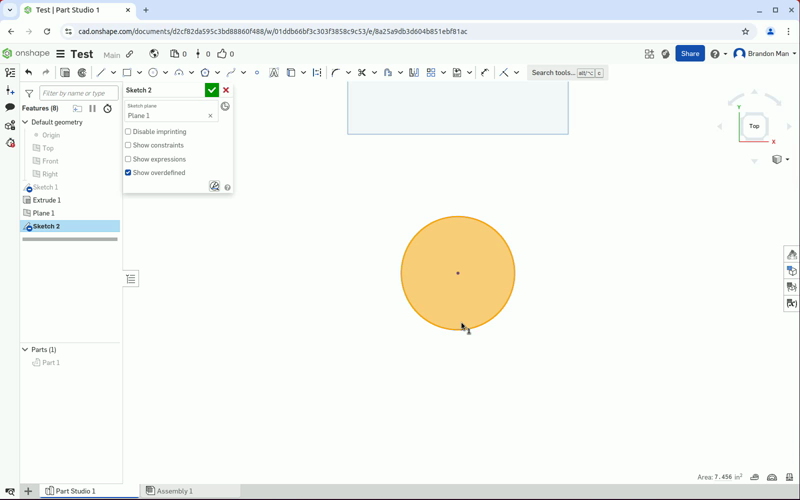
scroll(-6)
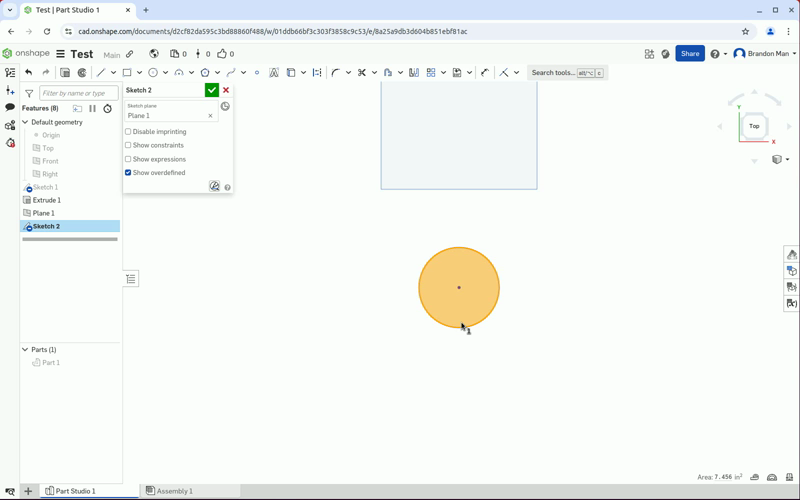
scroll(-6)
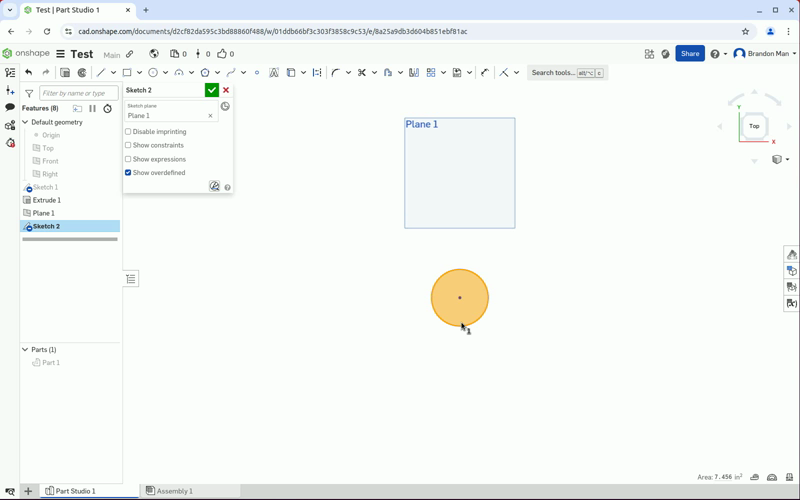
scroll(-6)
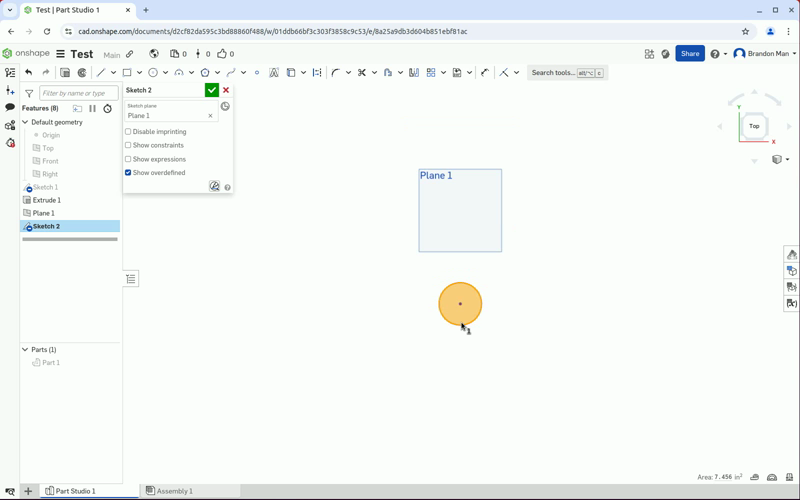
scroll(-6)
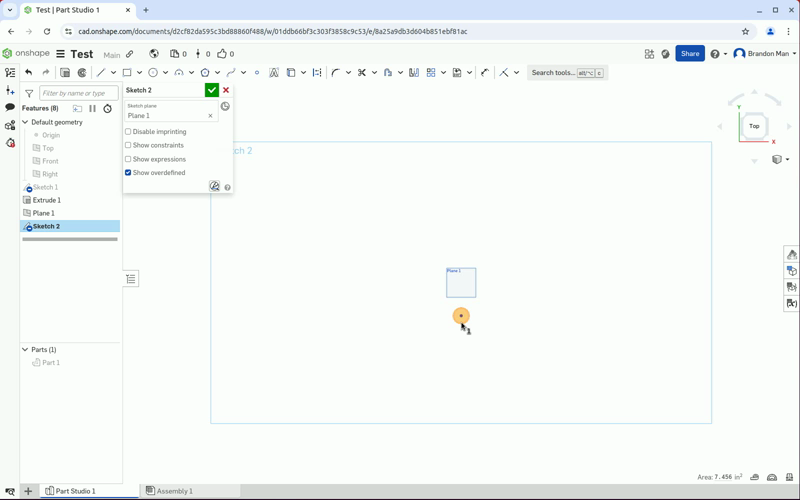
mouse_move(73, 352)
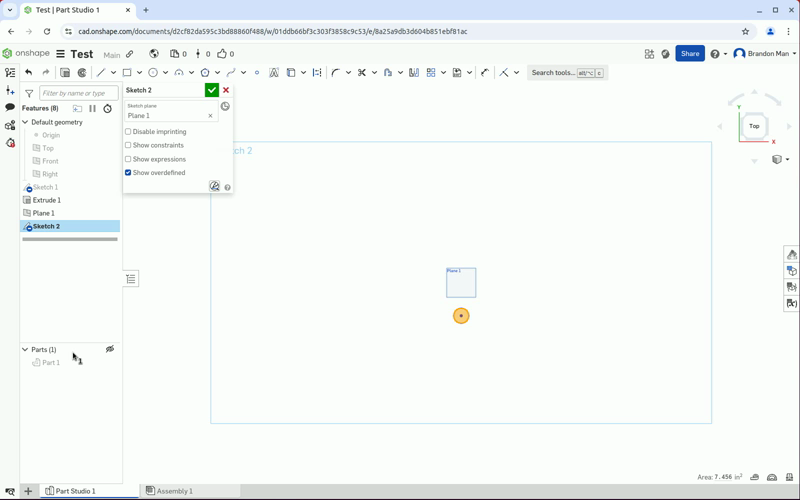
key(shift+y)
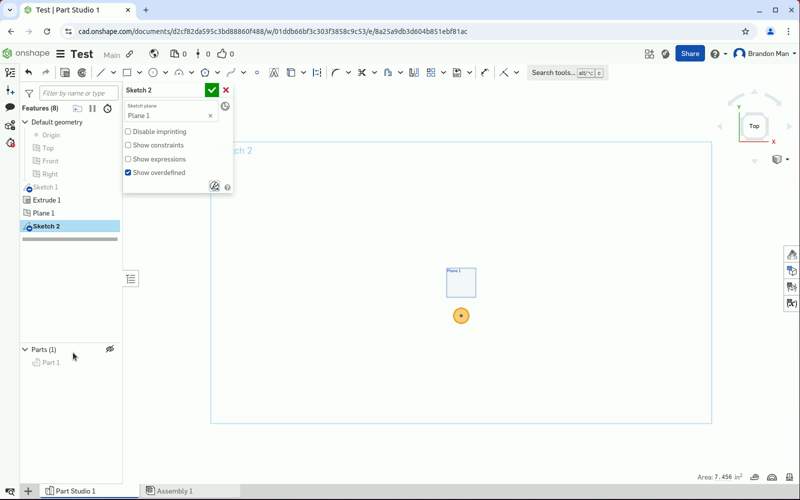
key(shift+e)
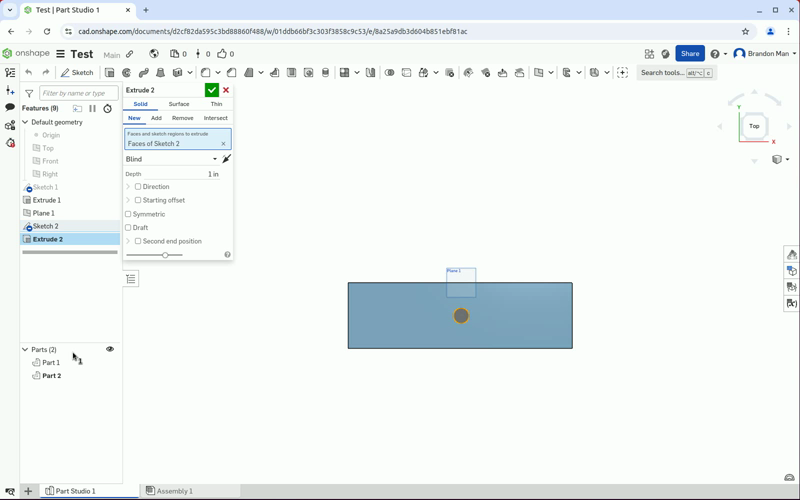
mouse_move(143, 106)
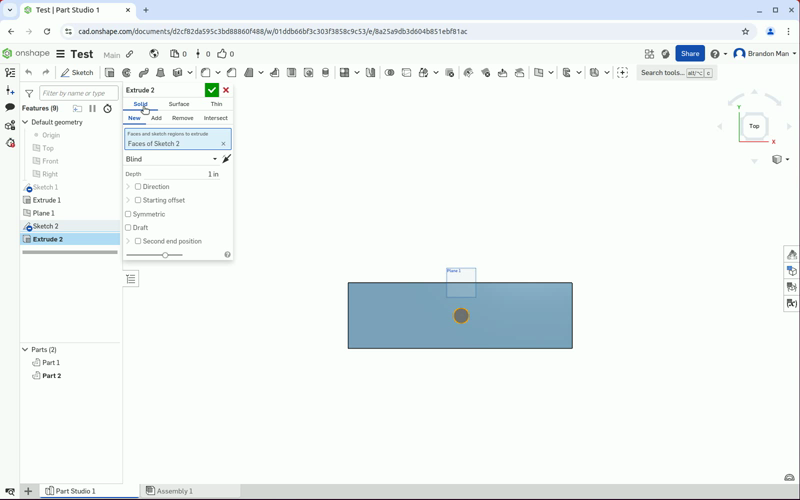
click(143, 106)
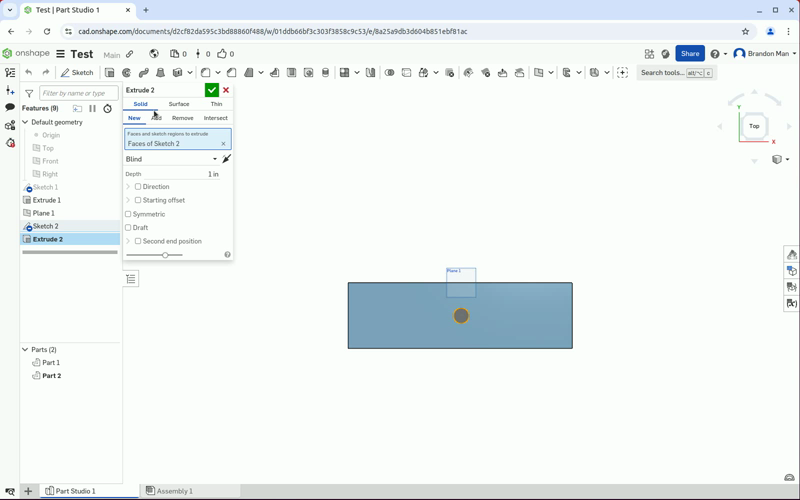
mouse_move(186, 120)
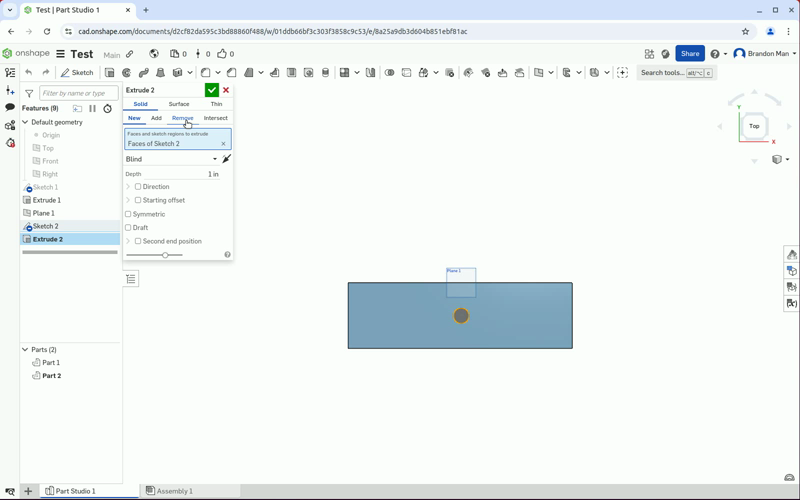
click(186, 120)
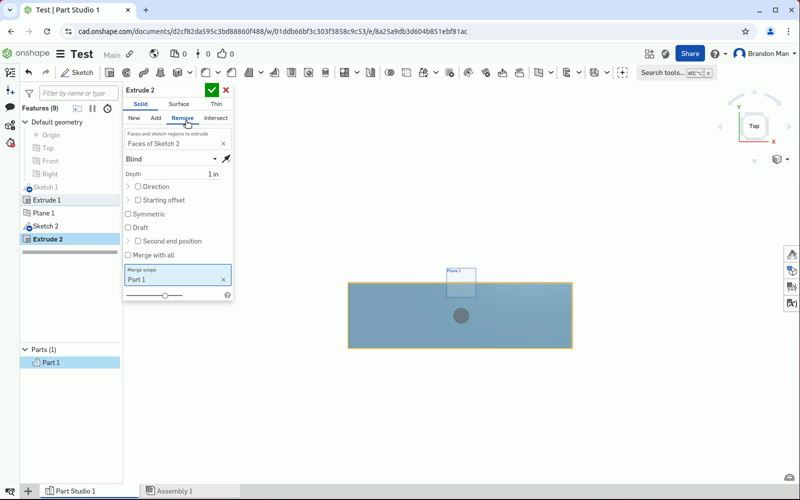
key(tab, 4)
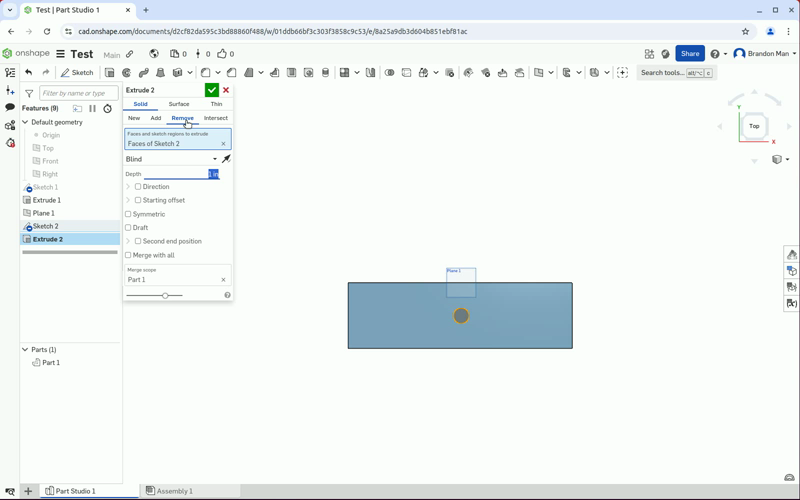
text(6.74)
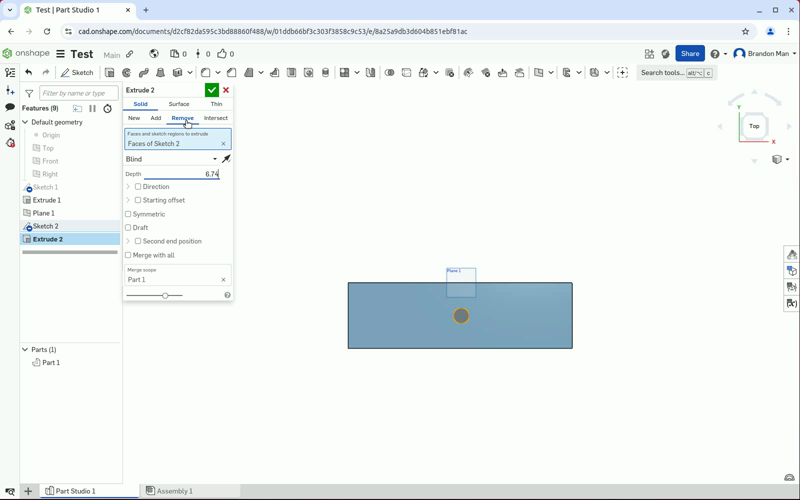
key(tab, 6)
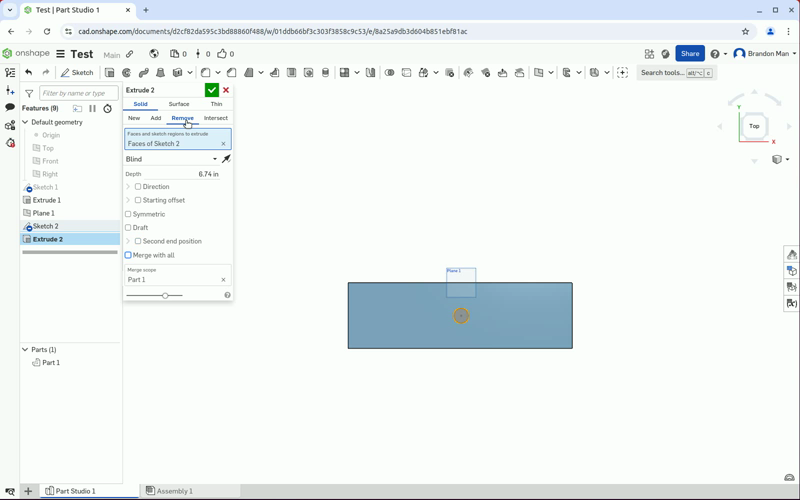
key(space)
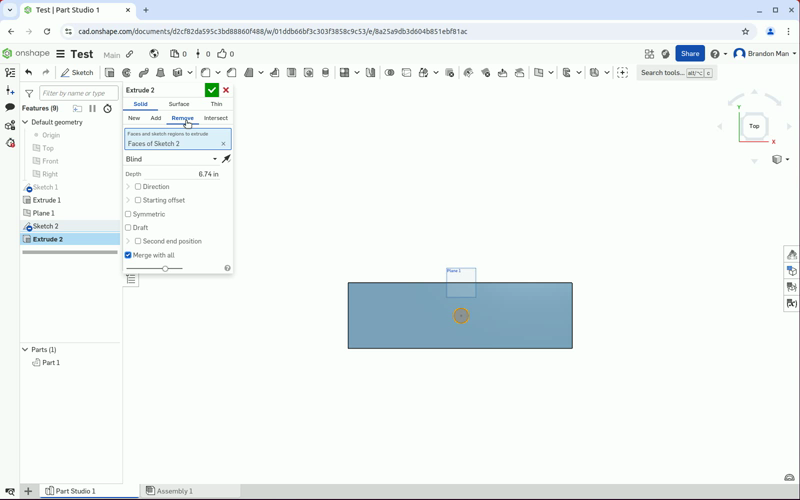
key(enter)
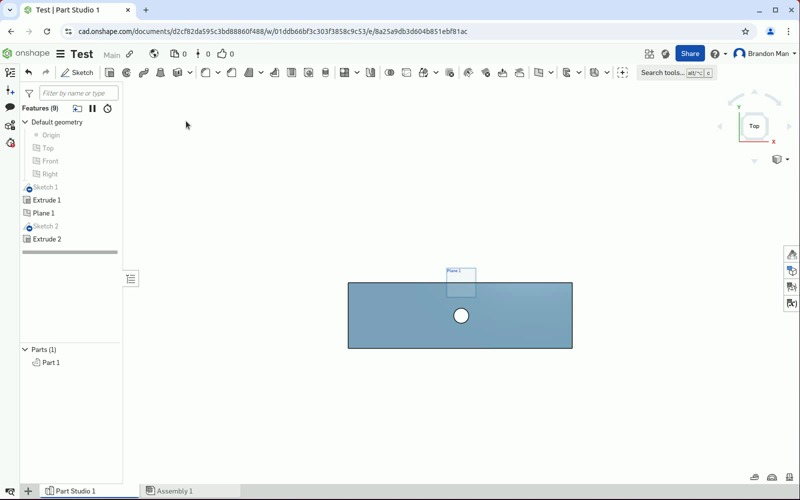
key(shift+h)
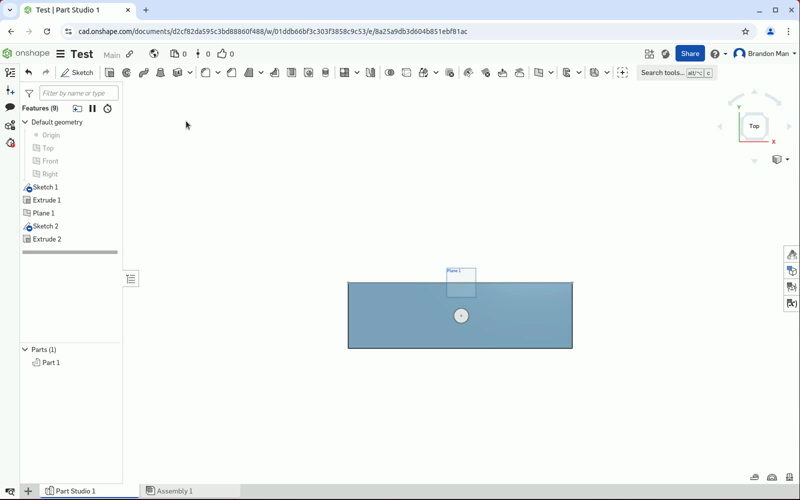
key(shift+h)
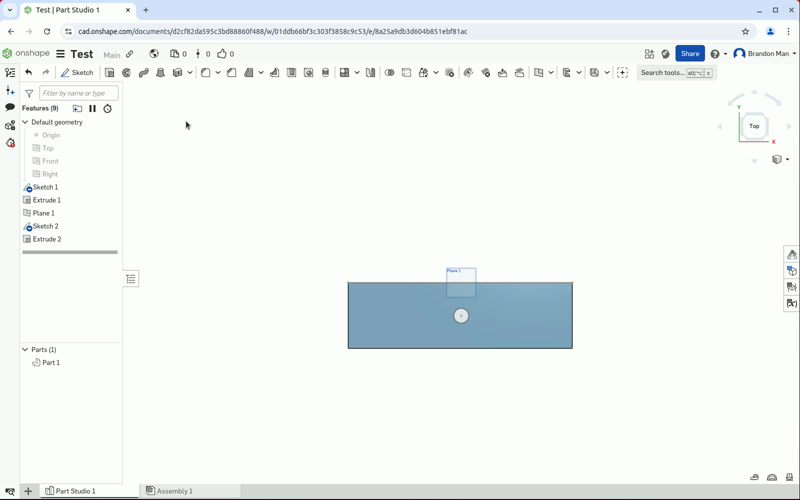
key(shift+7)
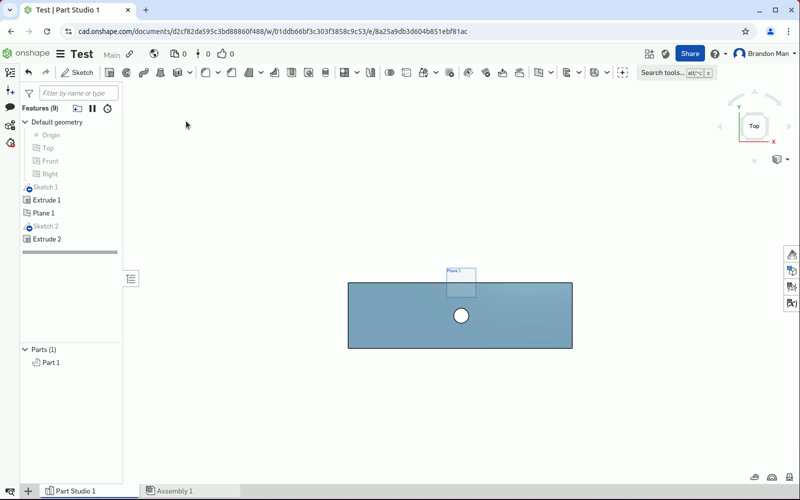
key(up, 3)
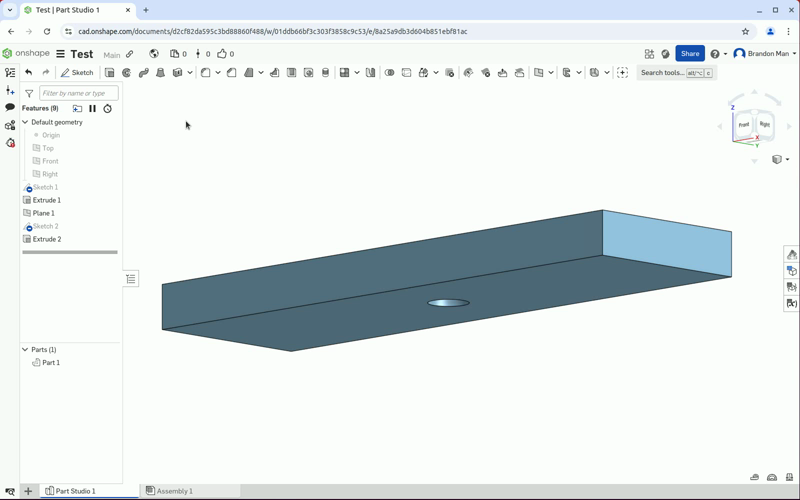
key(left, 3)
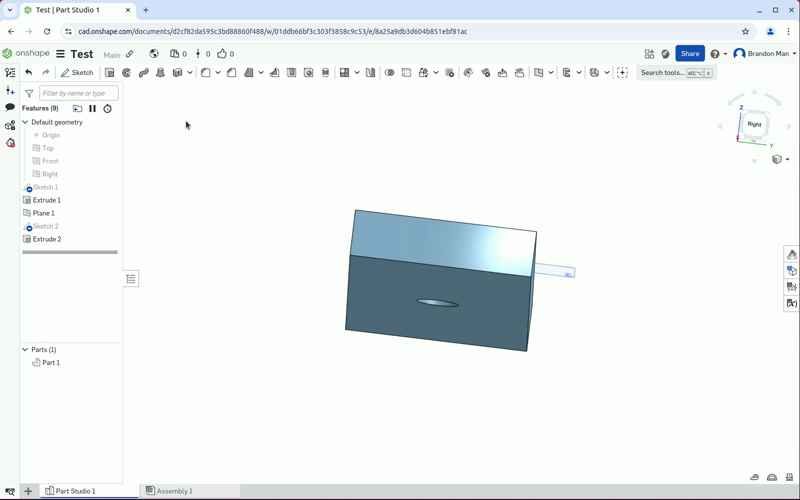
key(right, 3)
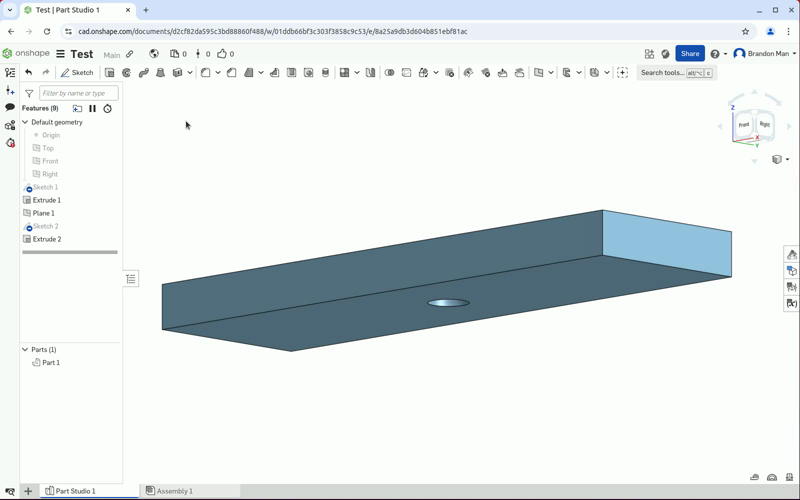
key(down, 3)
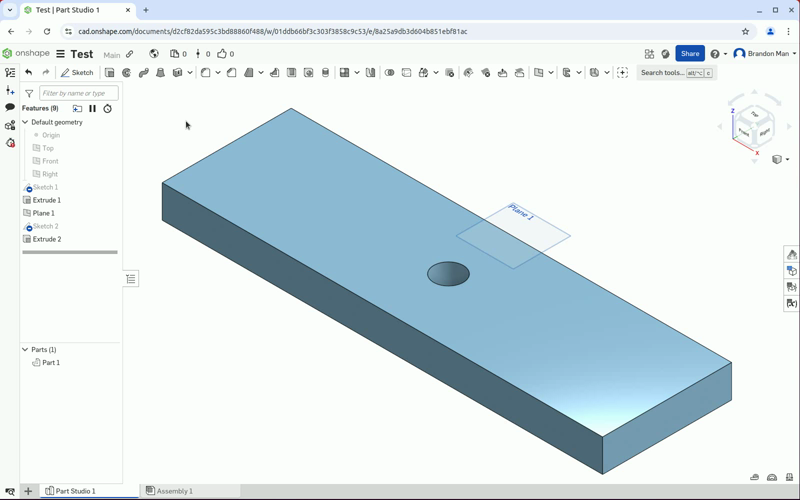
mouse_move(73, 189)
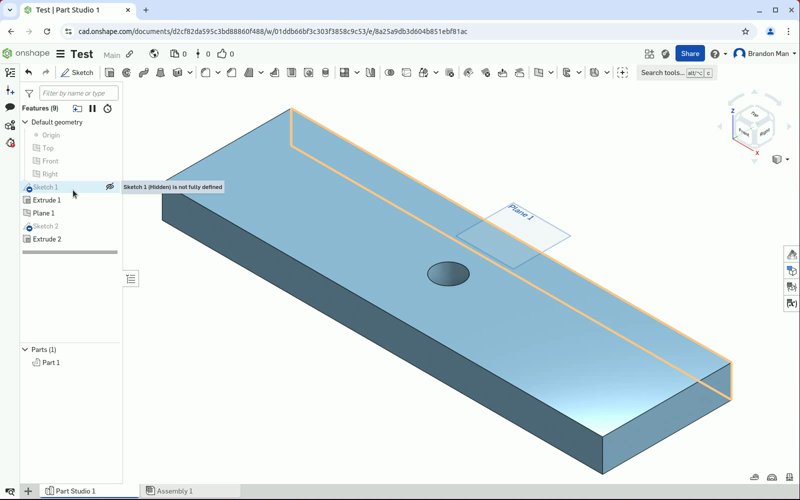
click(73, 189)